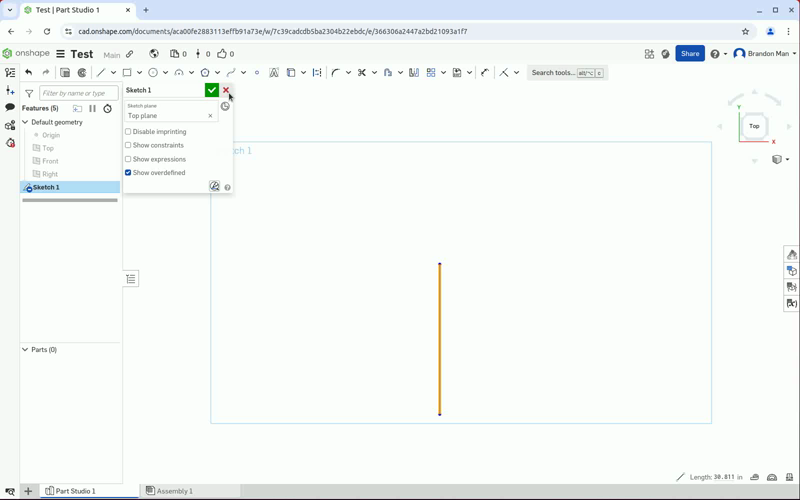
key(shift+h)
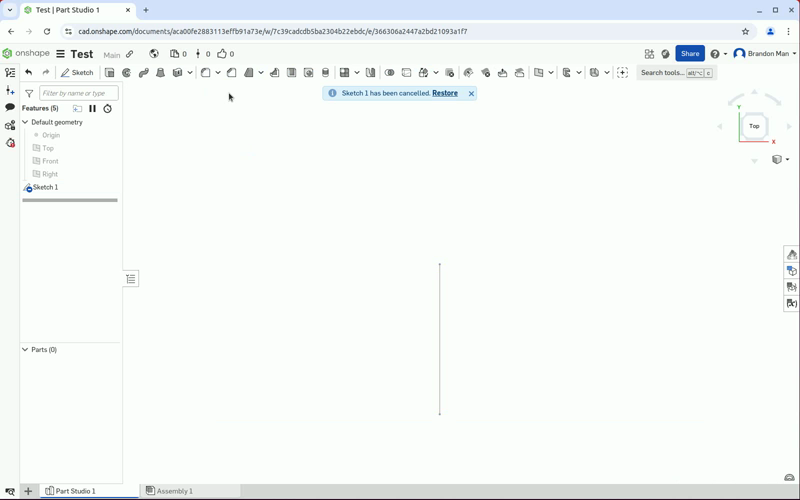
key(shift+s)
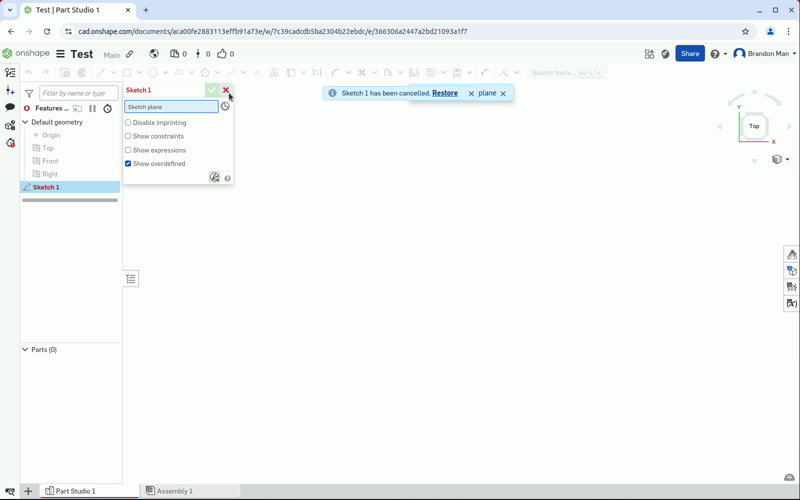
mouse_move(73, 150)
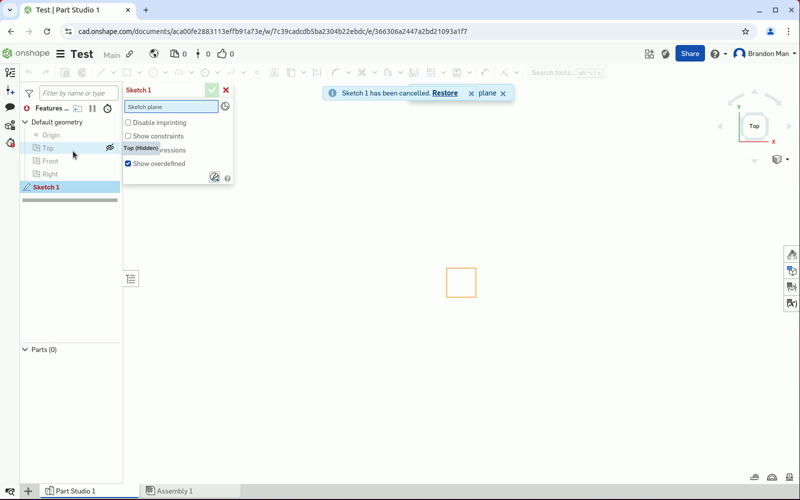
click(73, 150)
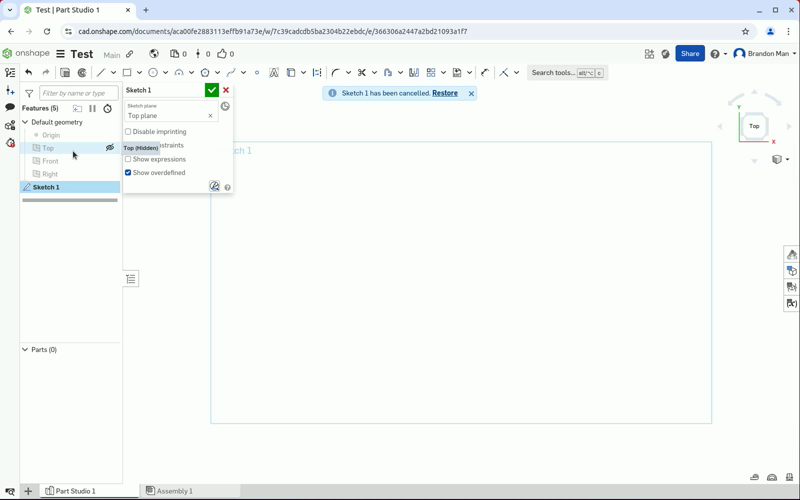
mouse_move(73, 352)
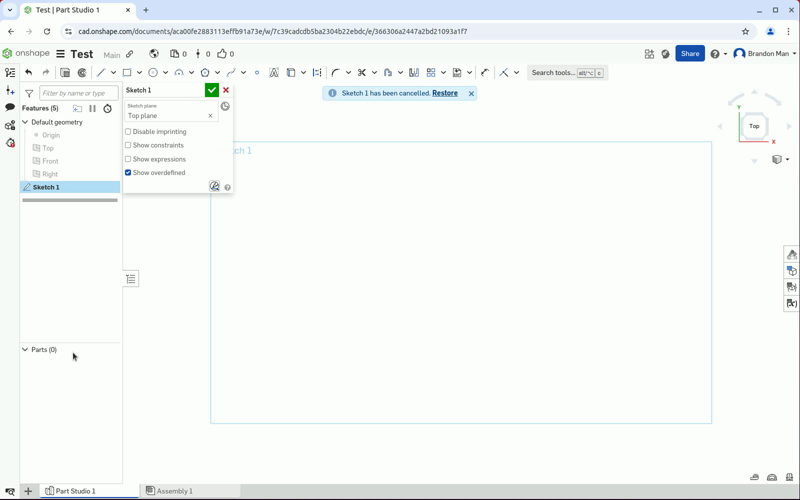
key(y)
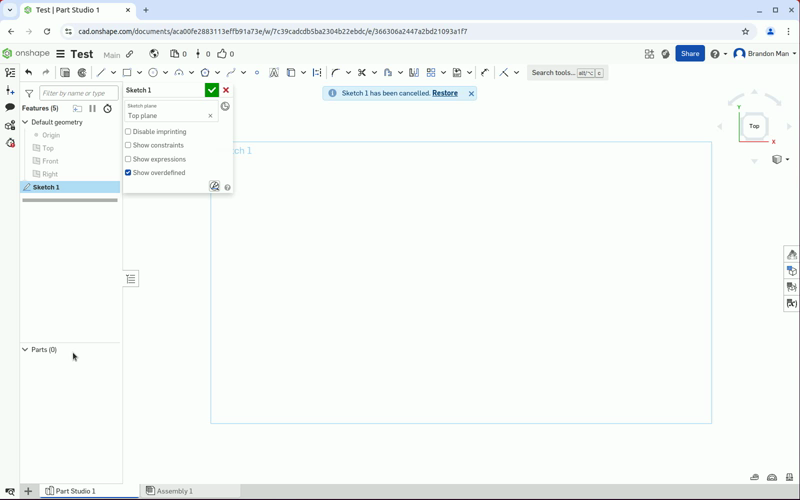
key(l)
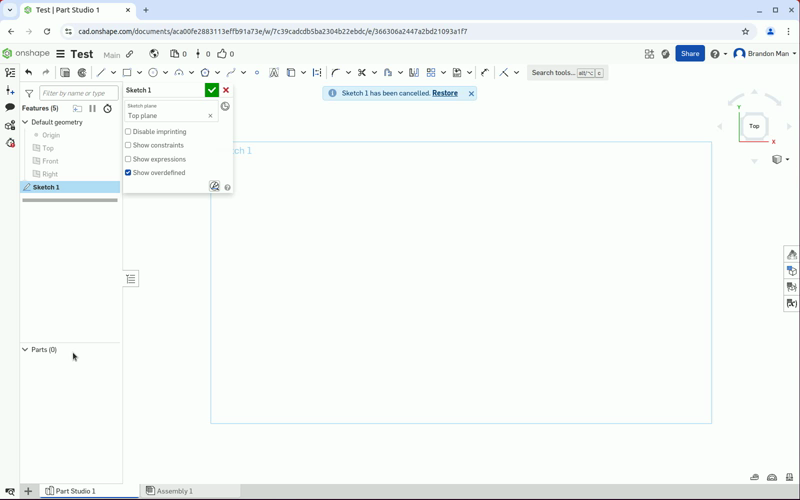
key_down(shift)
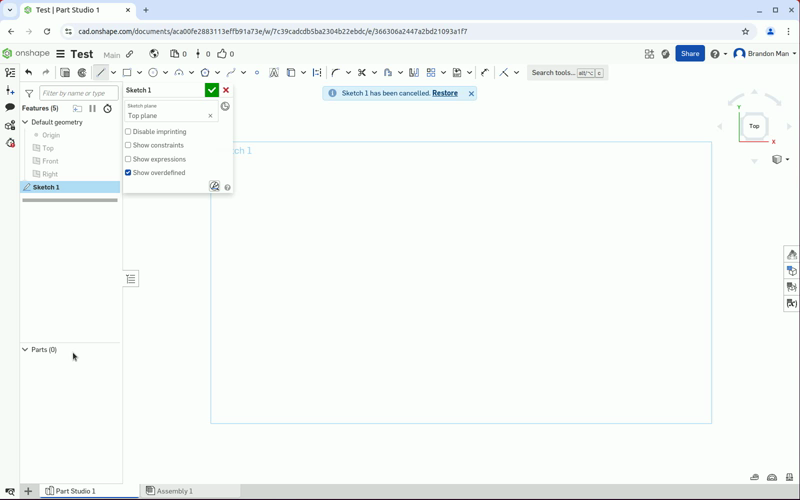
mouse_move(348, 245)
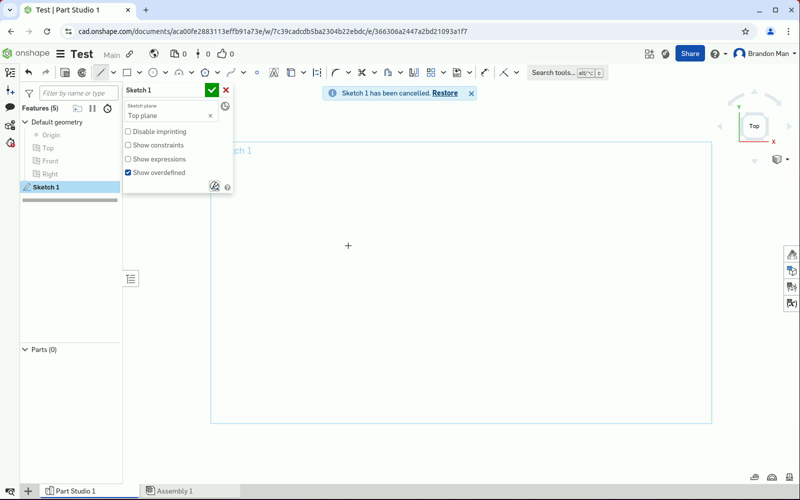
click(348, 245)
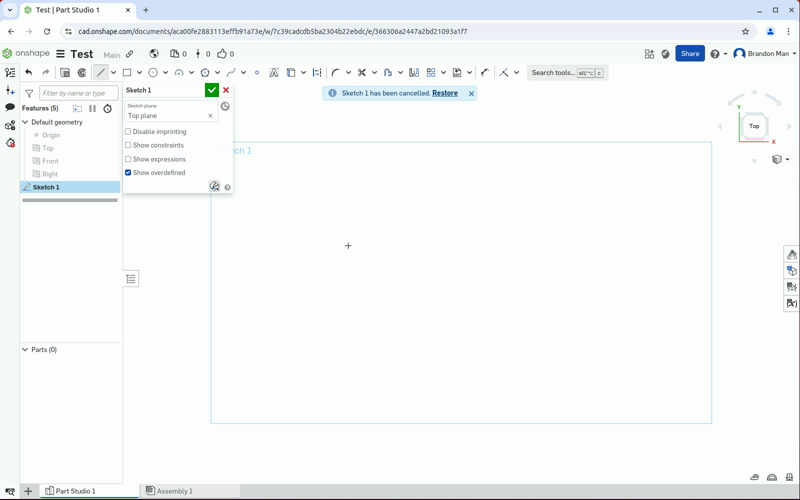
key_up(shift)
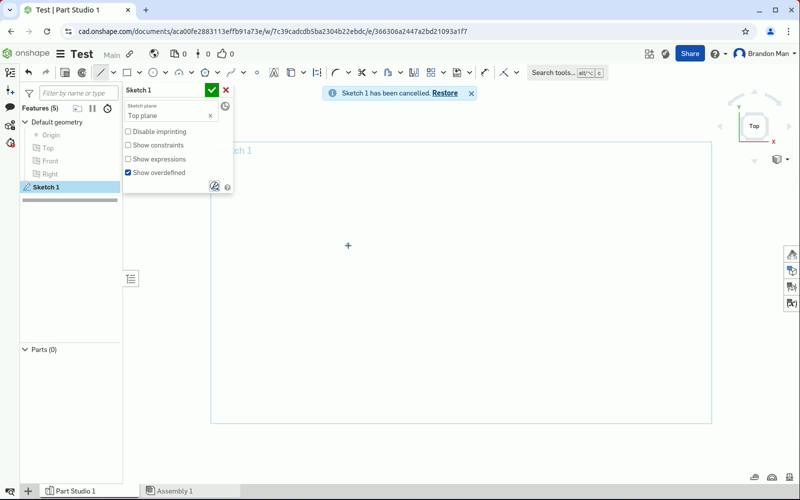
key_down(shift)
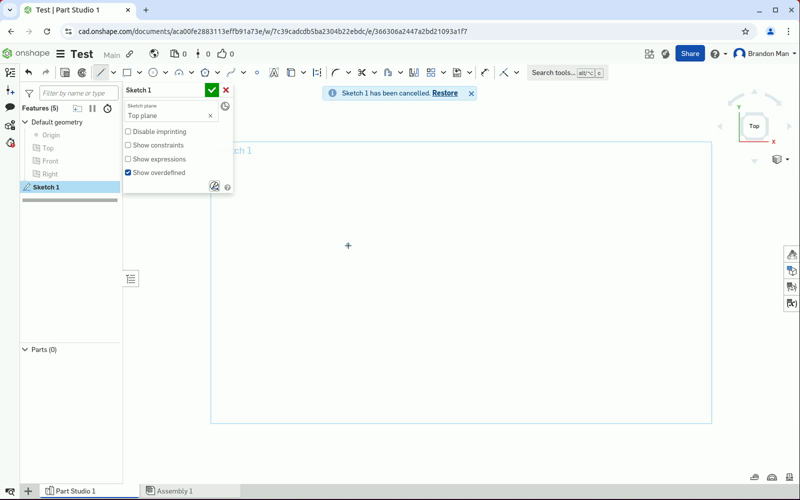
mouse_move(378, 245)
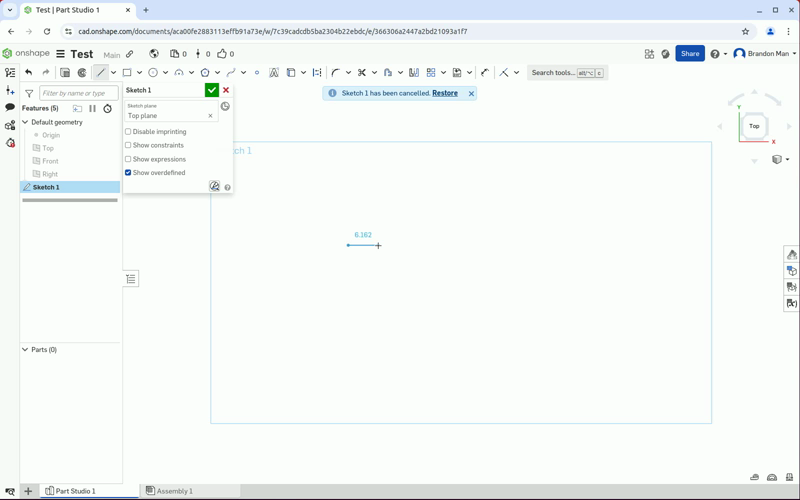
mouse_move(401, 245)
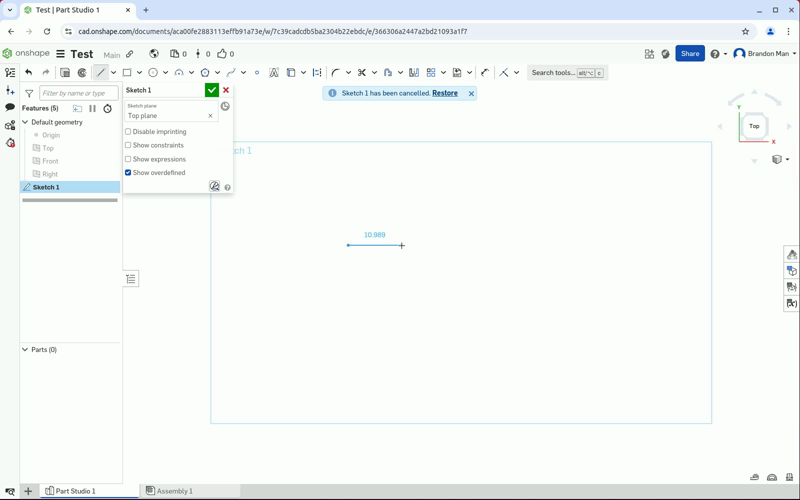
click(401, 245)
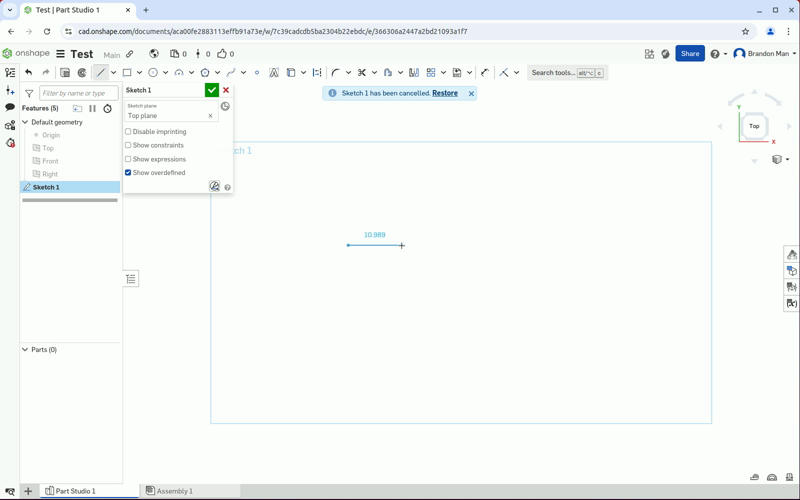
key_up(shift)
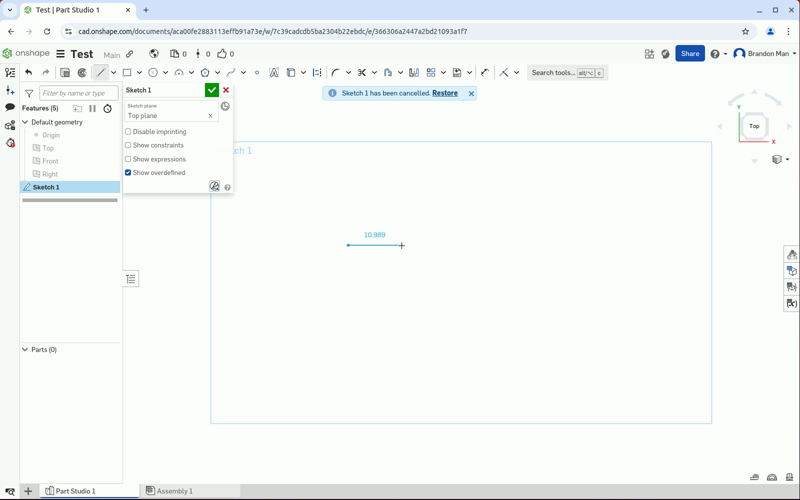
key_down(shift)
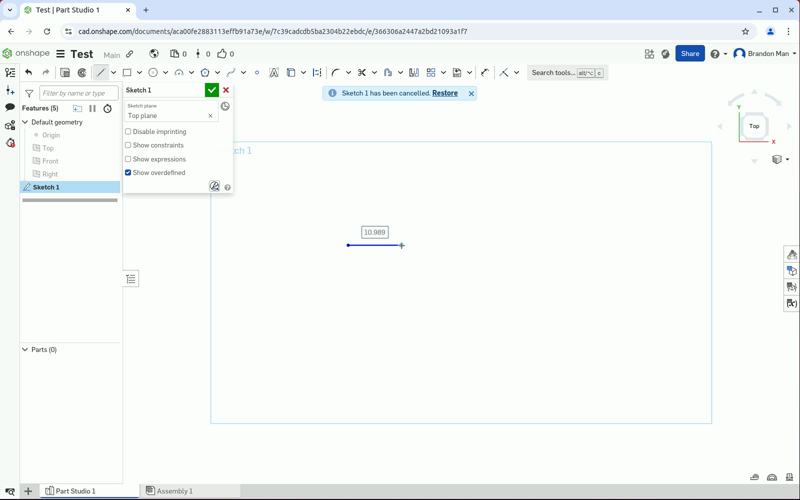
mouse_move(431, 245)
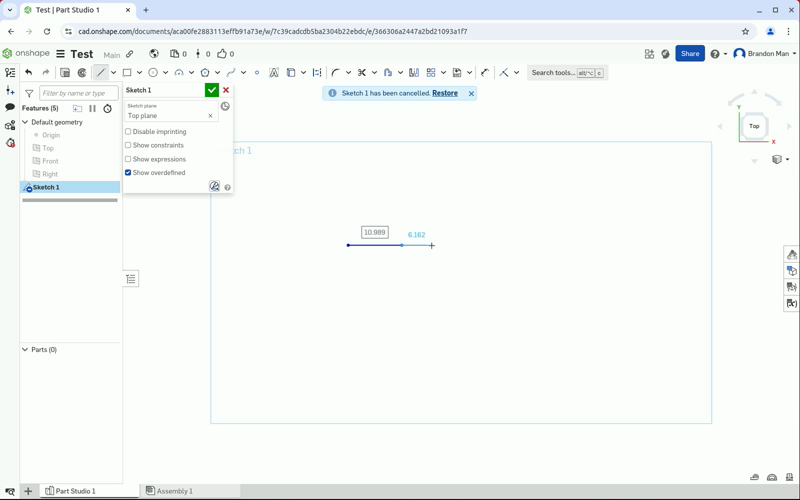
mouse_move(401, 206)
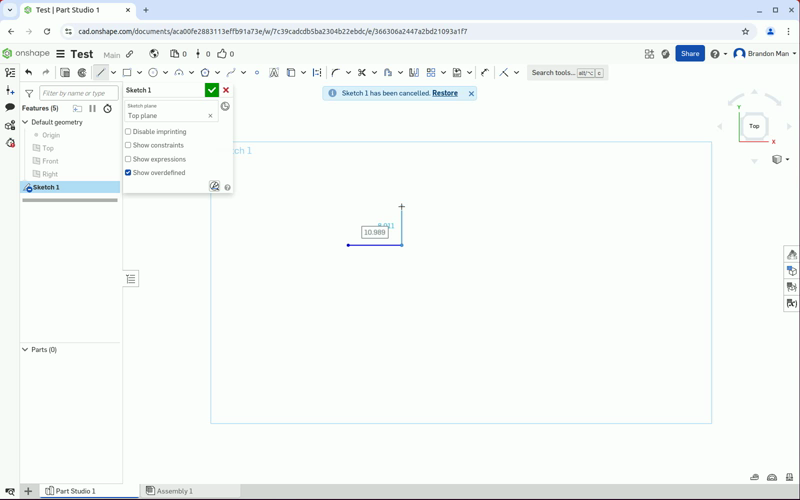
click(401, 206)
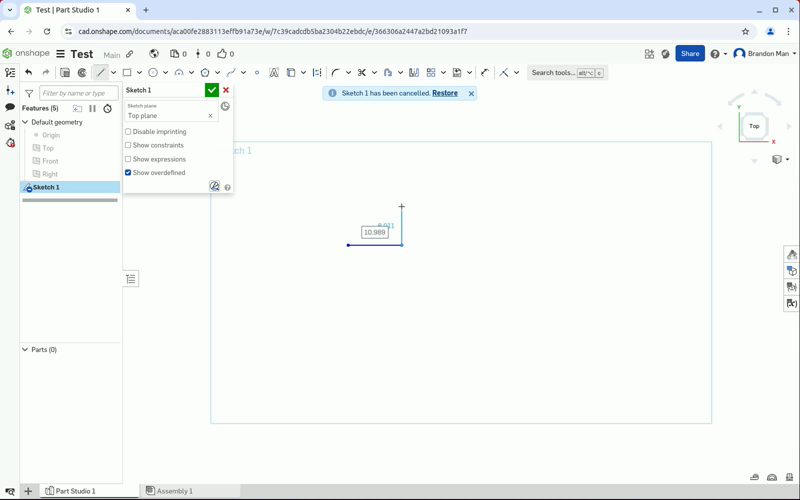
key_up(shift)
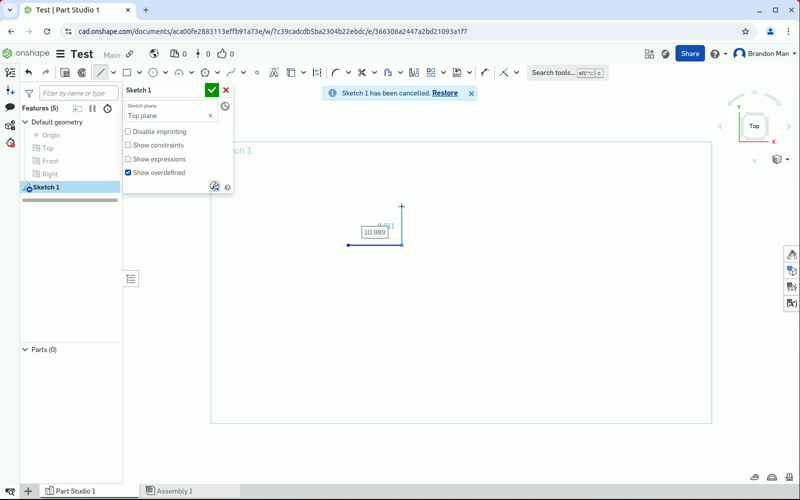
key_down(shift)
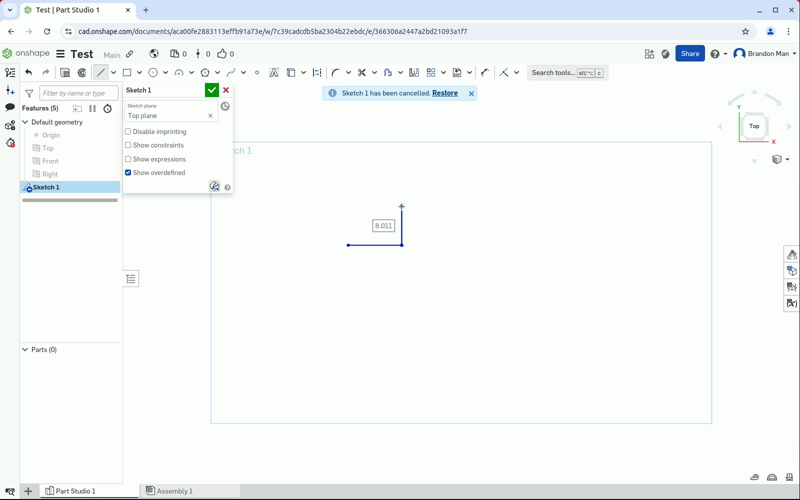
mouse_move(431, 206)
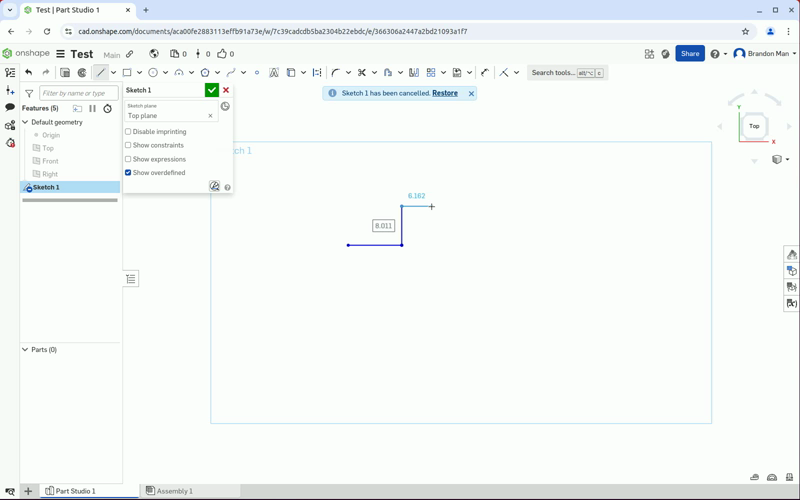
mouse_move(348, 206)
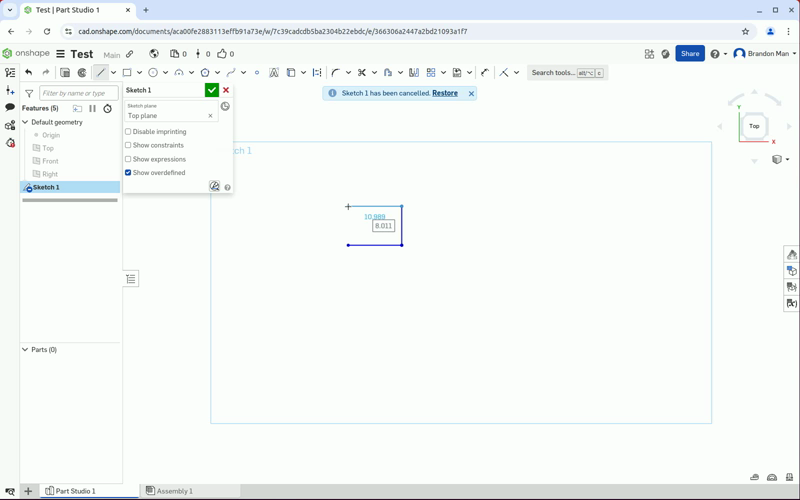
click(348, 206)
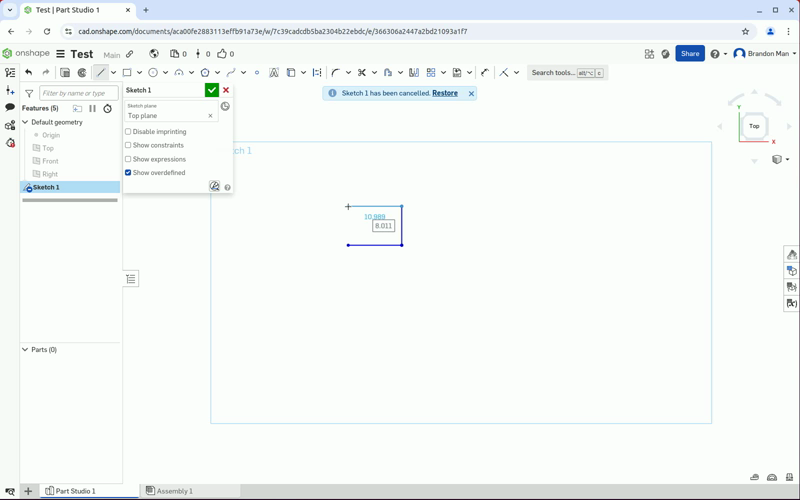
key_up(shift)
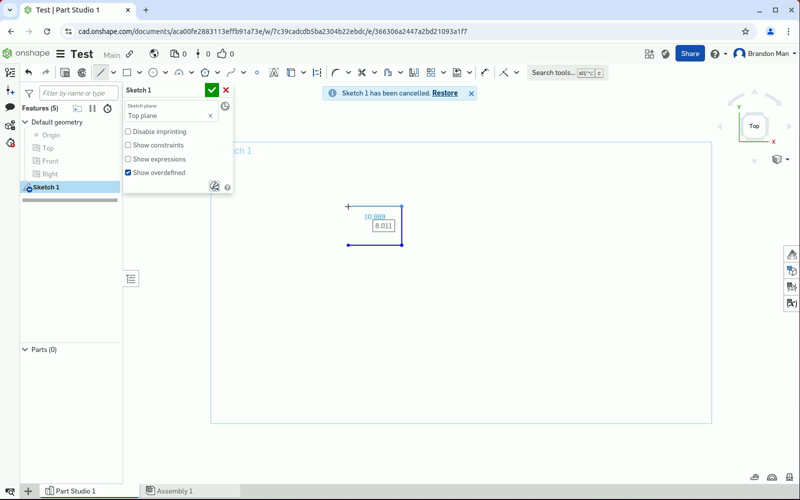
mouse_move(378, 206)
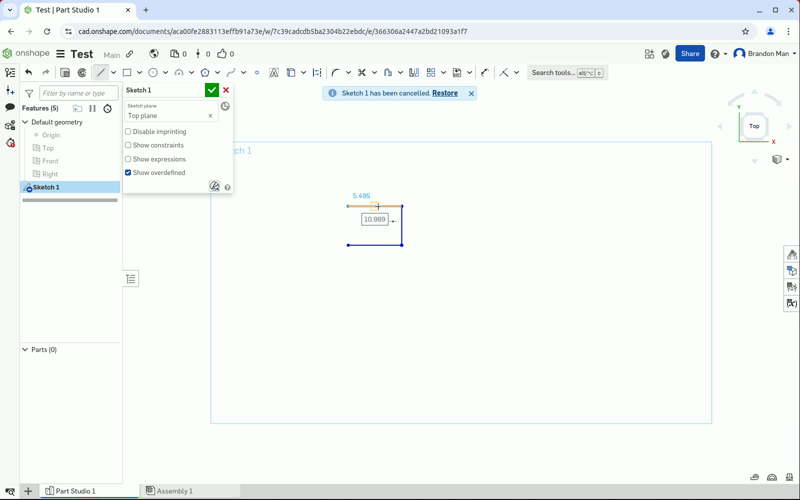
key_down(shift)
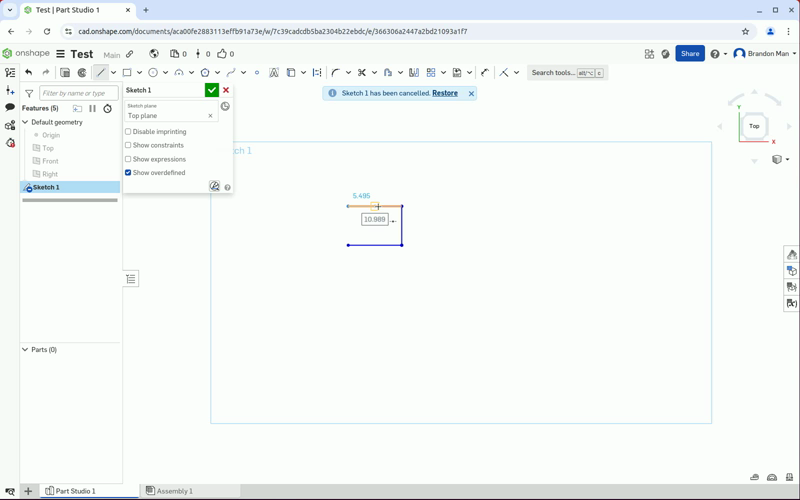
mouse_move(348, 245)
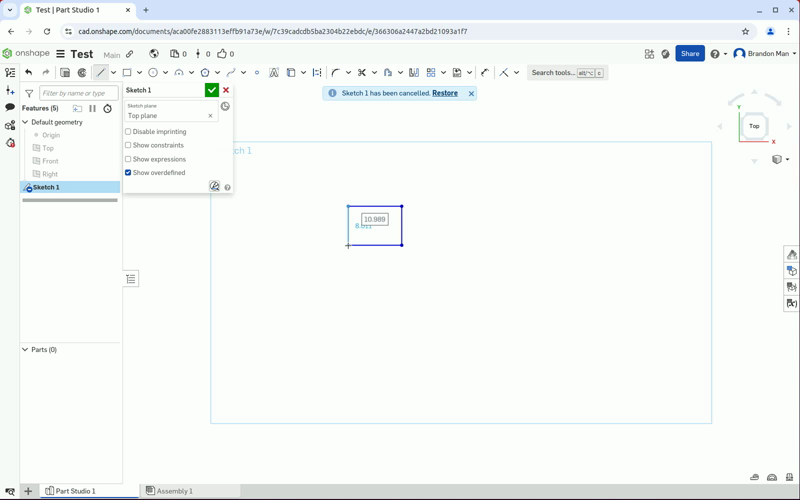
key_up(shift)
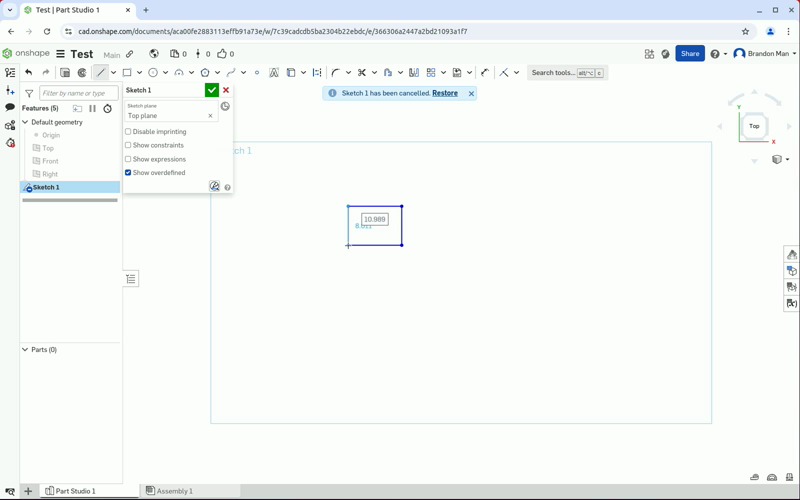
click(348, 245)
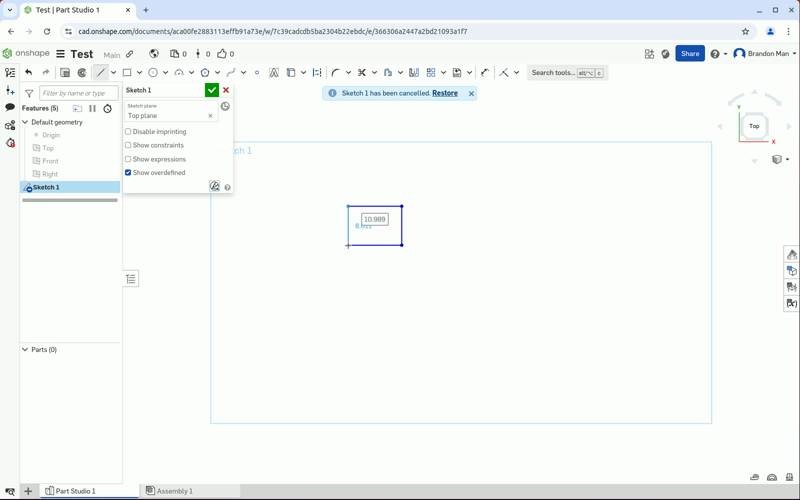
key(esc)
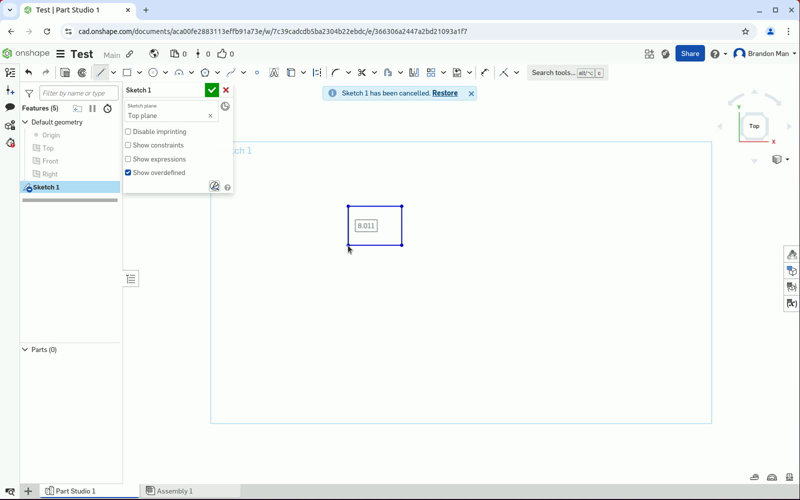
mouse_move(359, 221)
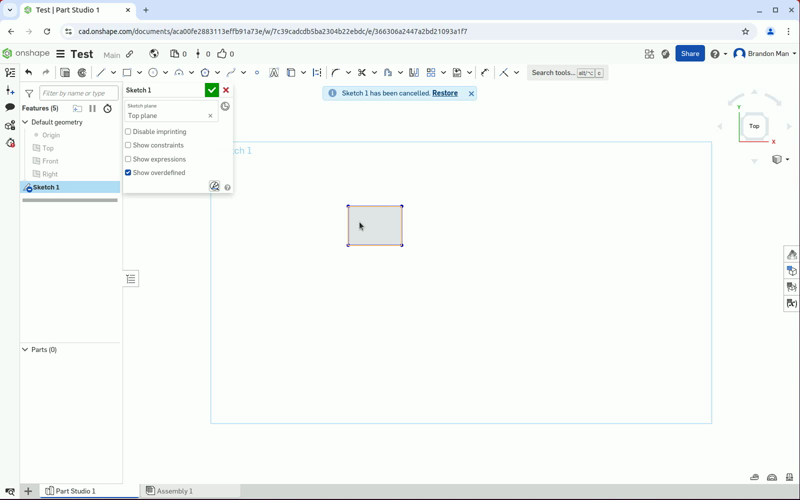
click(359, 221)
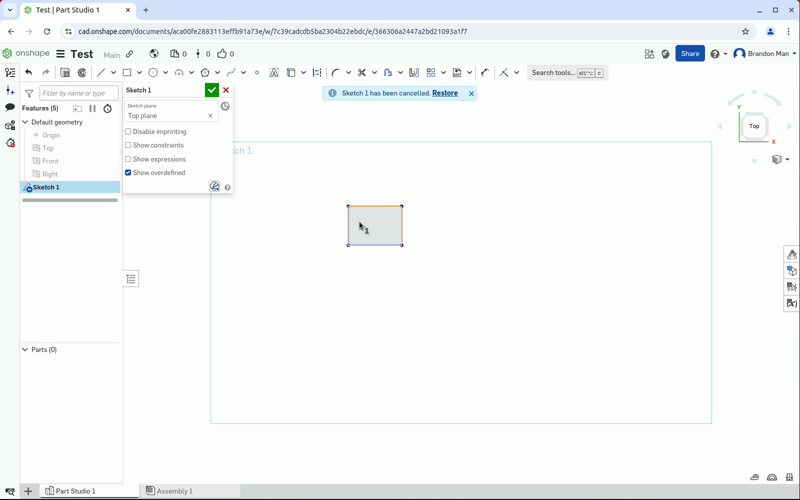
mouse_move(73, 352)
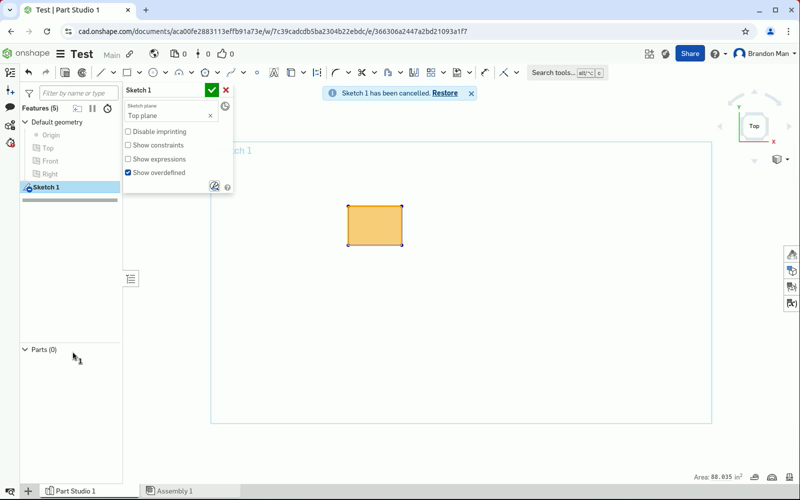
key(shift+y)
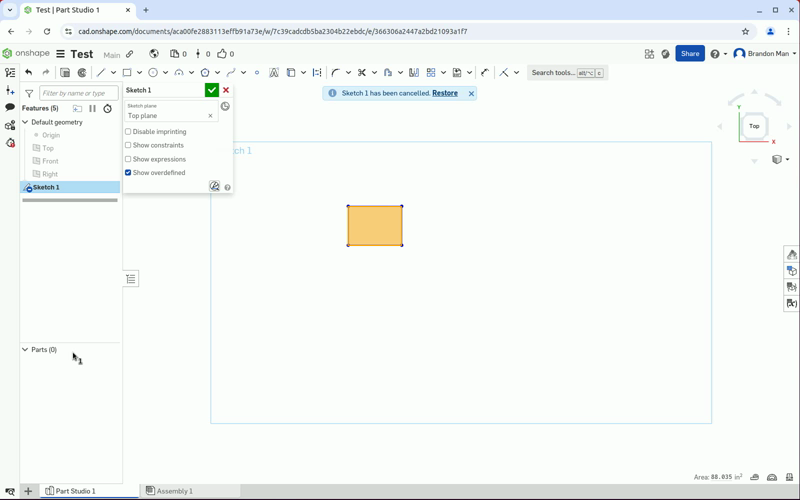
key(shift+e)
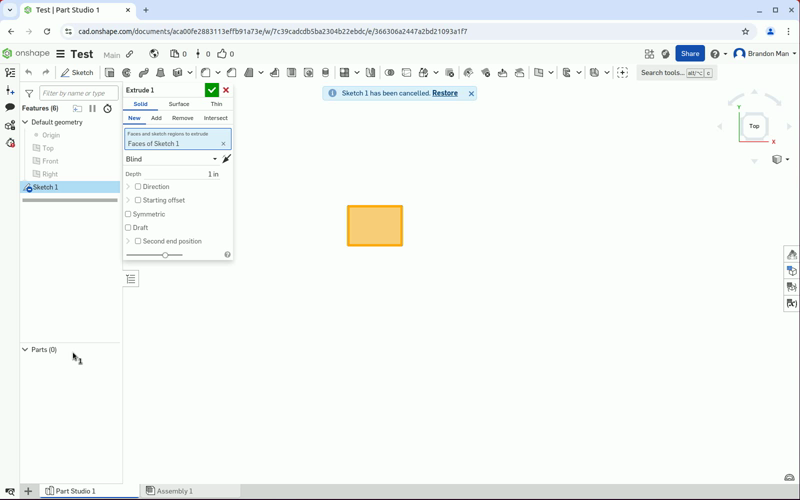
mouse_move(143, 106)
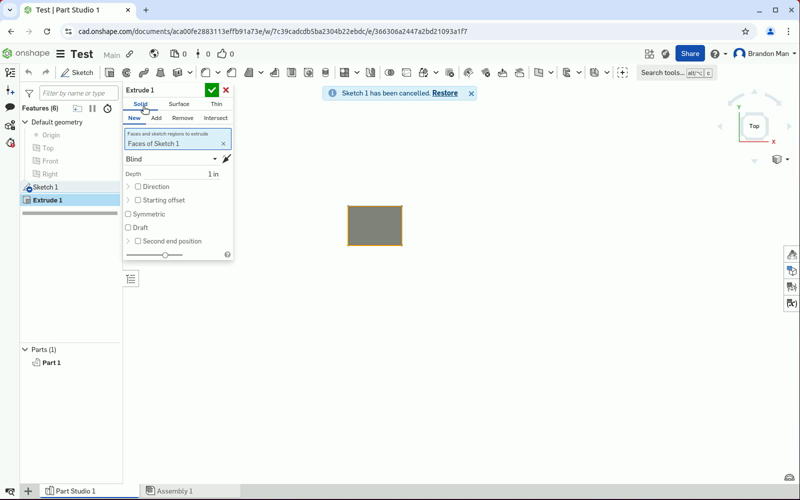
click(143, 106)
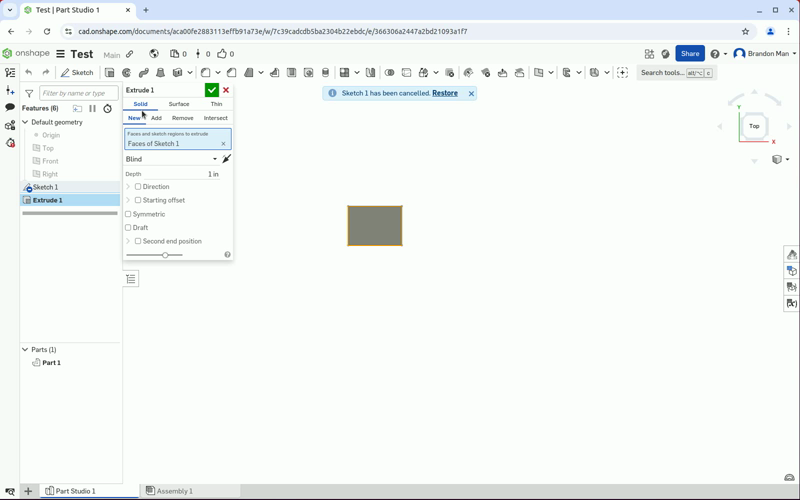
mouse_move(137, 120)
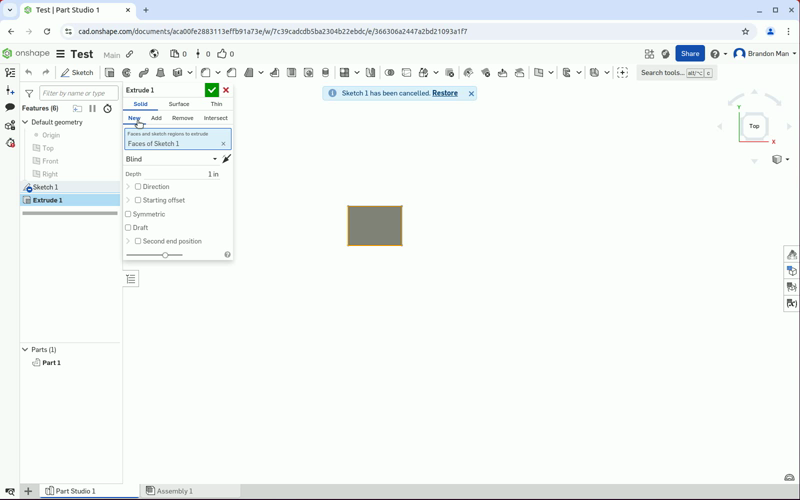
click(137, 120)
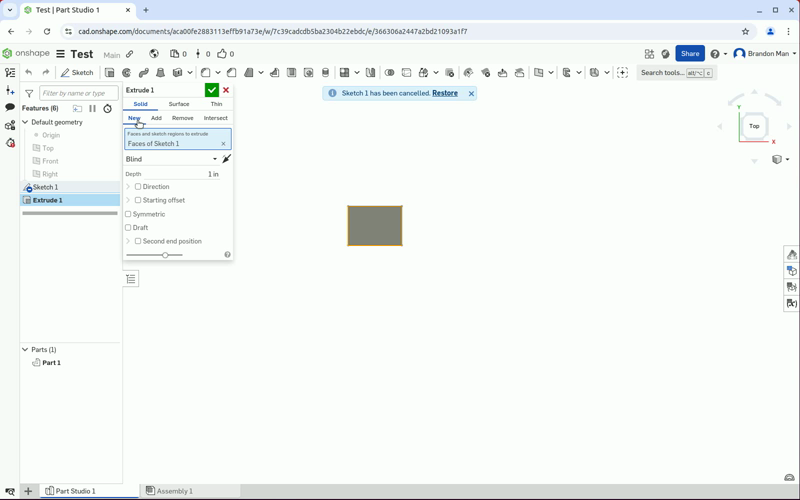
key(tab, 4)
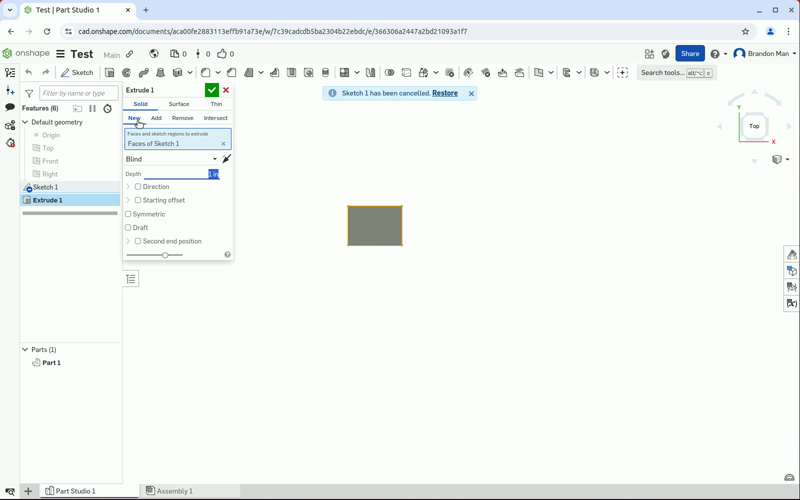
text(1.926)
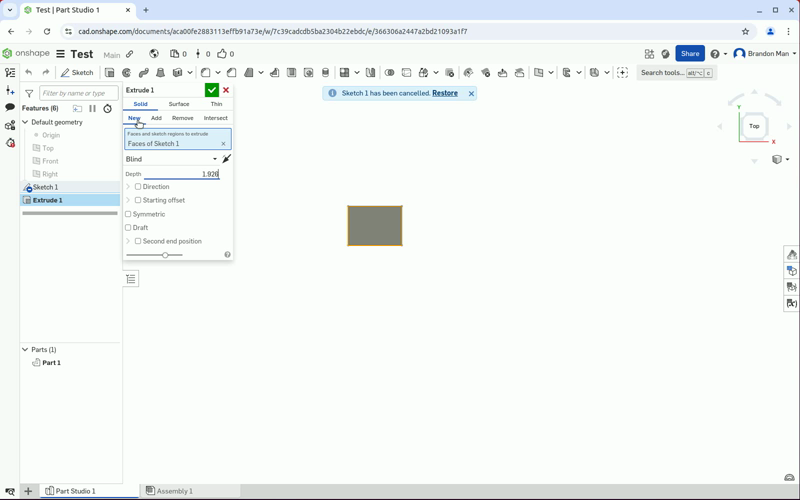
key(enter)
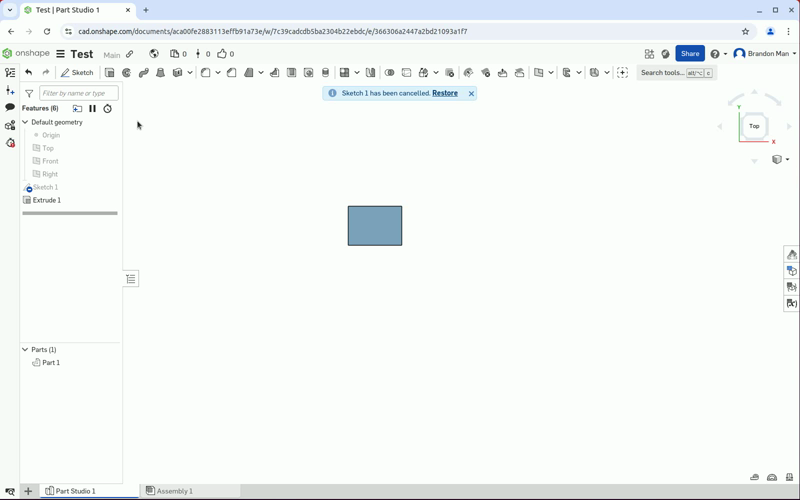
key(shift+h)
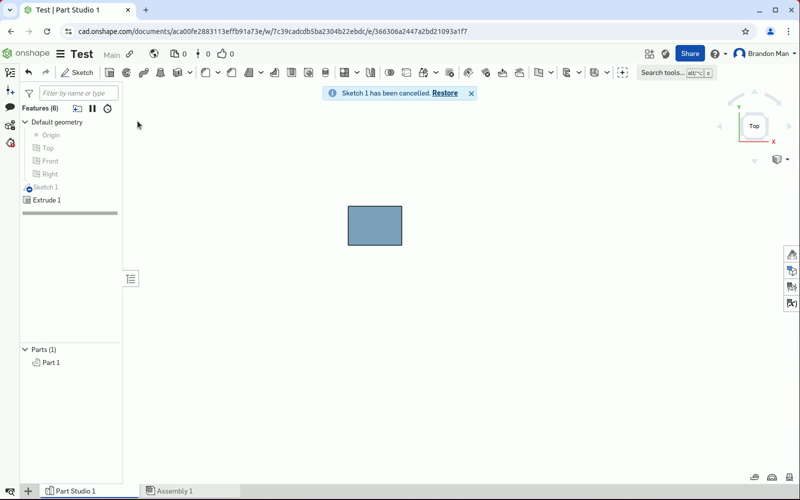
key(shift+h)
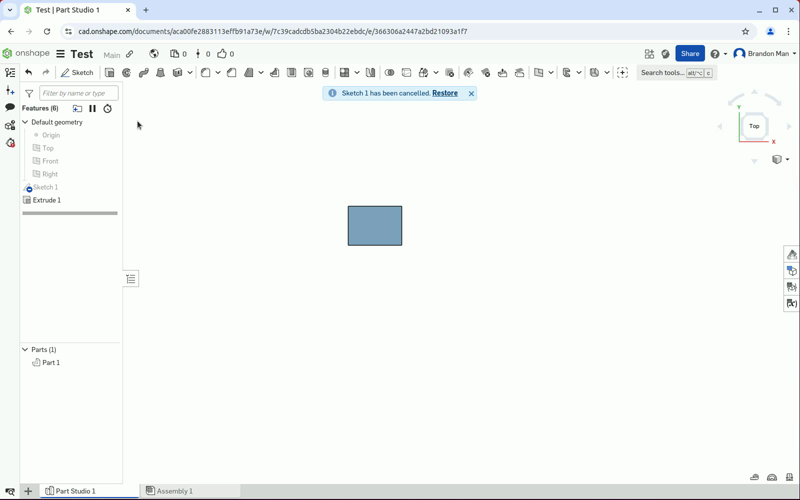
mouse_move(73, 189)
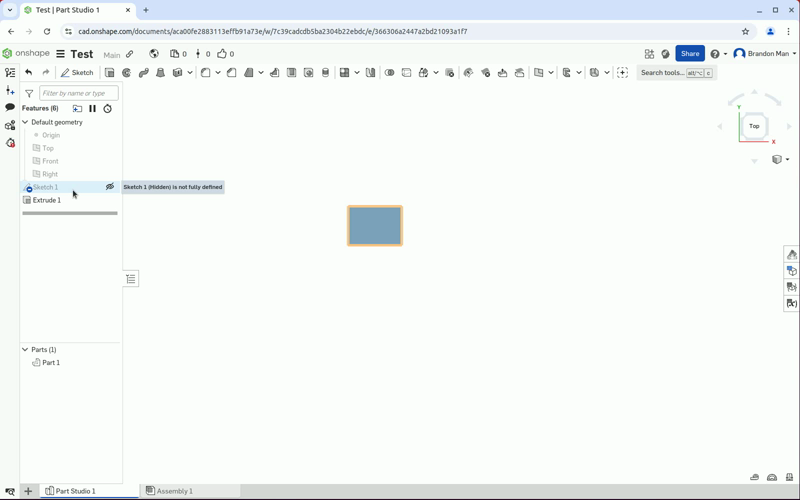
click(73, 189)
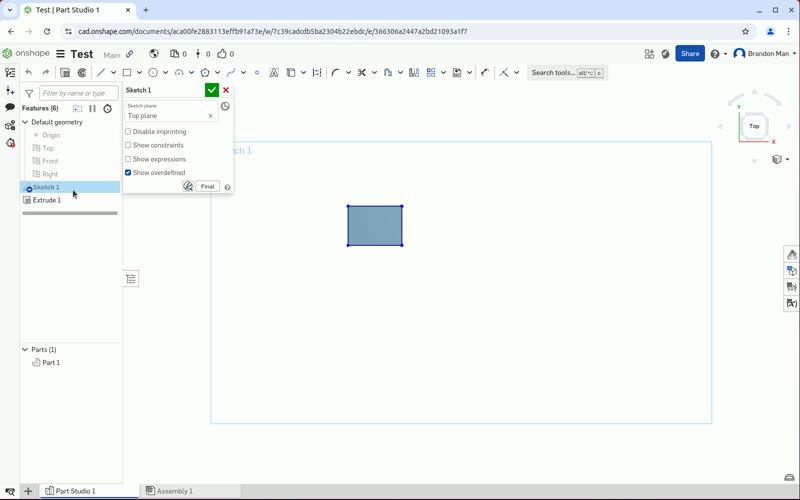
mouse_move(229, 92)
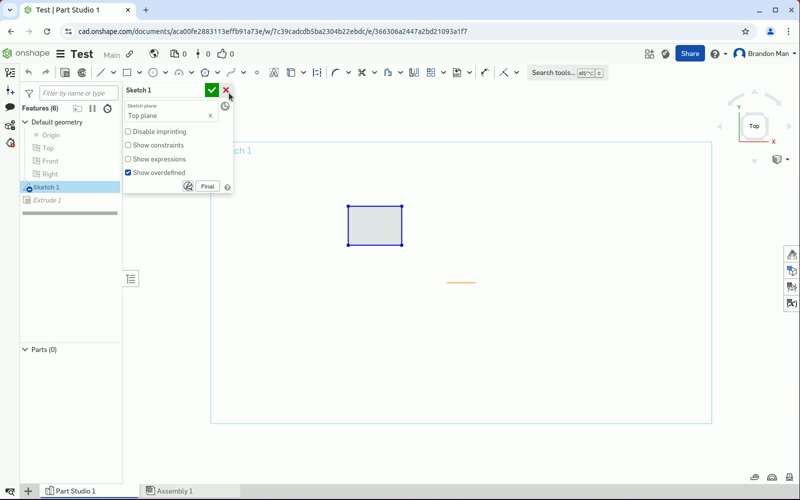
click(229, 92)
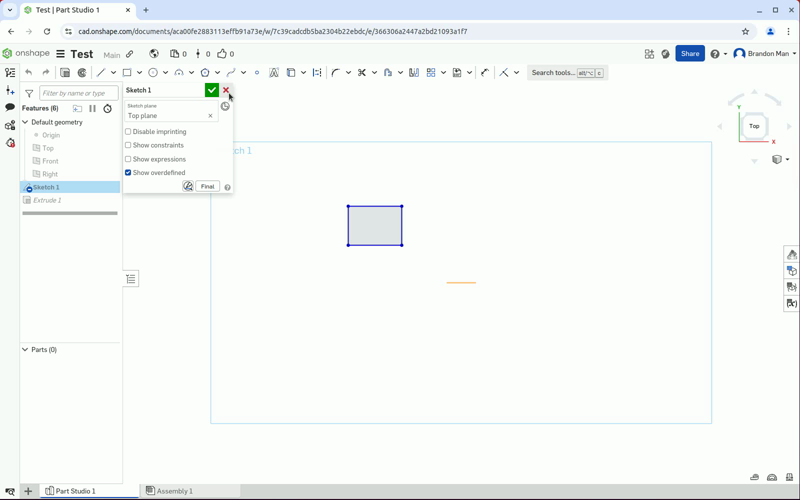
key(shift+s)
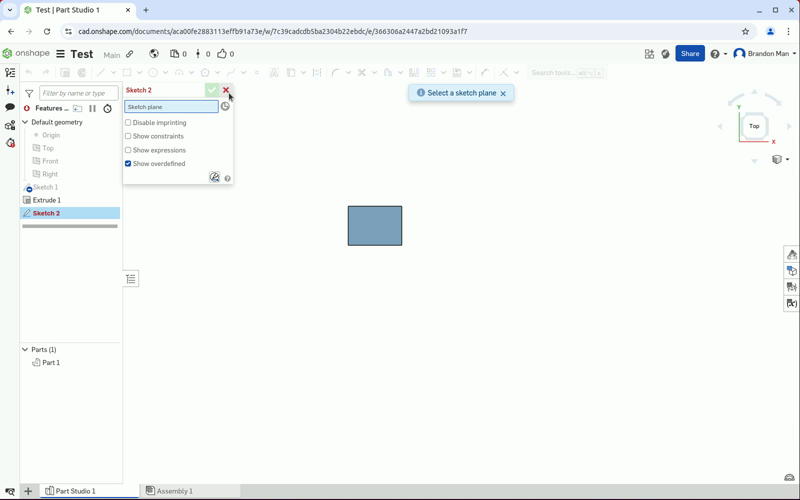
mouse_move(73, 150)
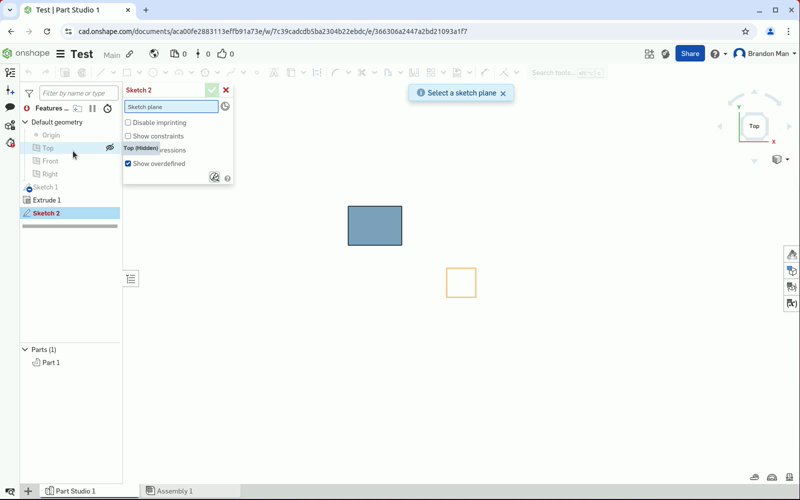
click(73, 150)
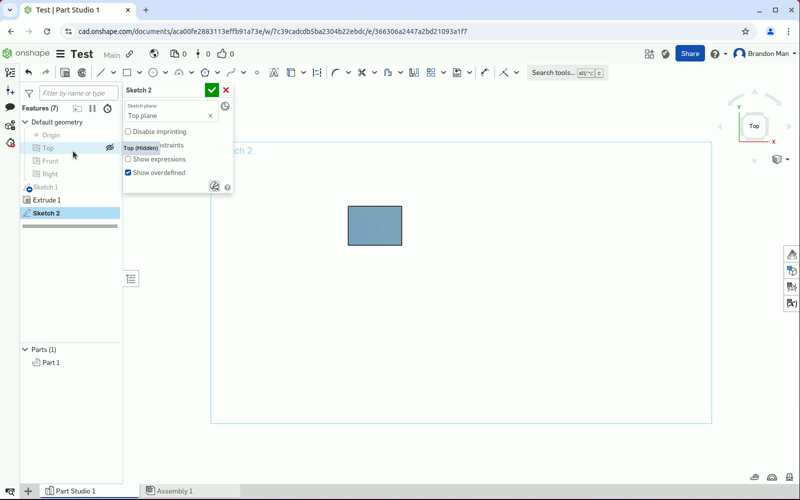
mouse_move(73, 352)
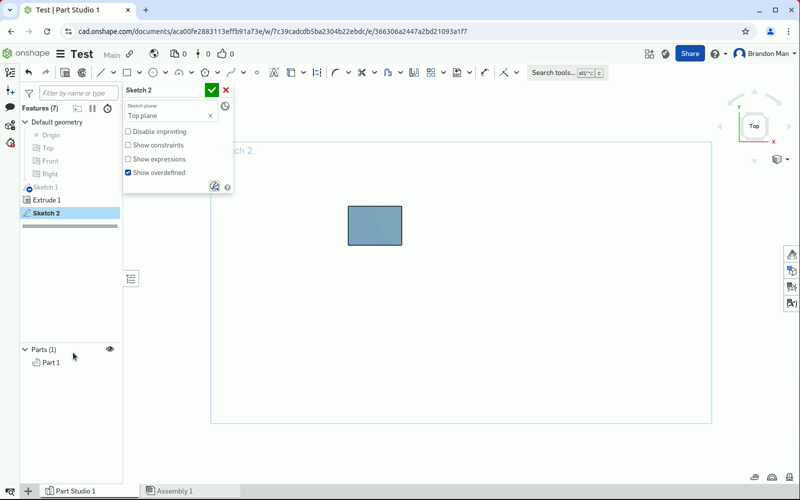
key(y)
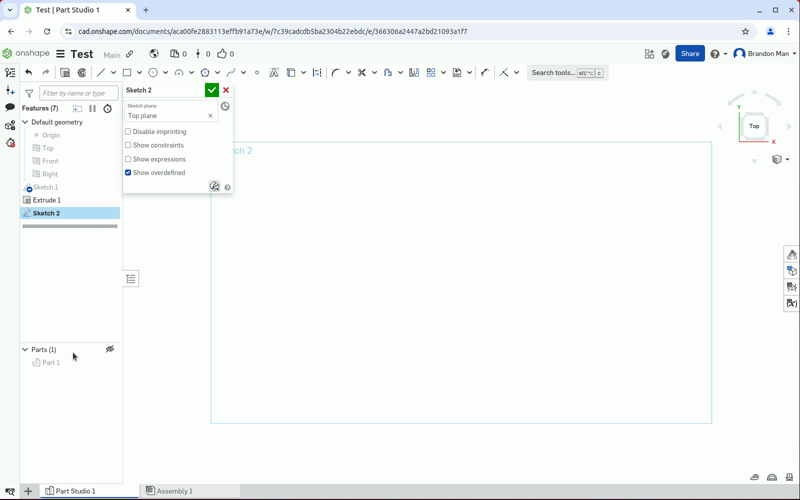
key(l)
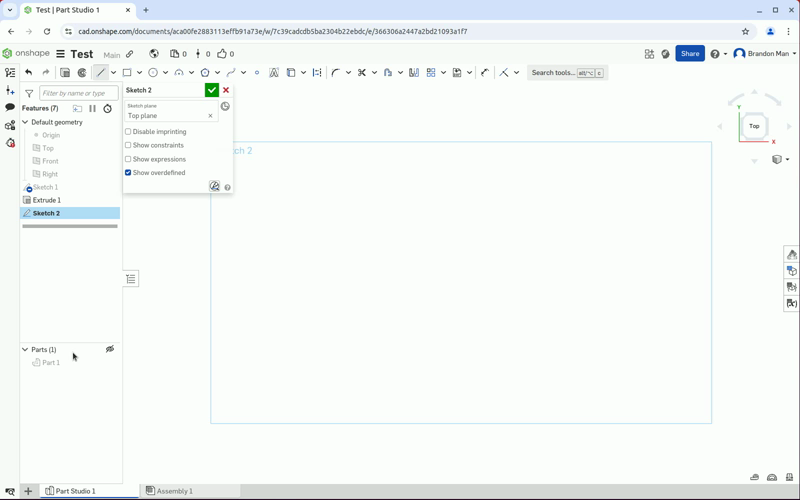
key_down(shift)
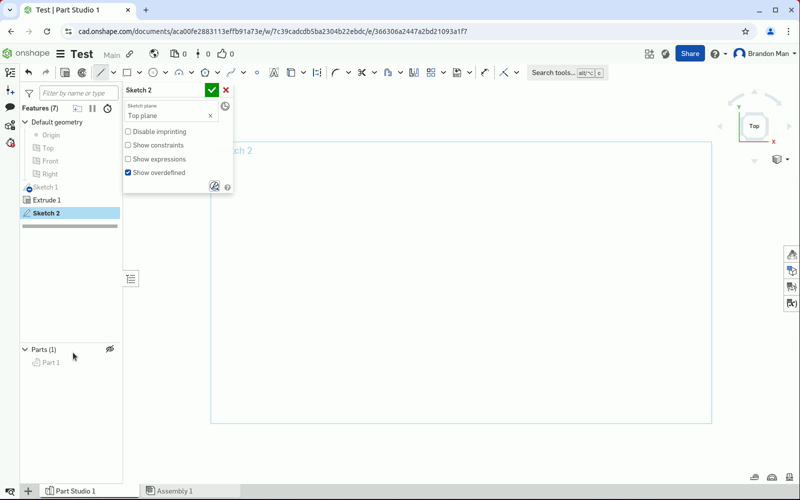
mouse_move(348, 245)
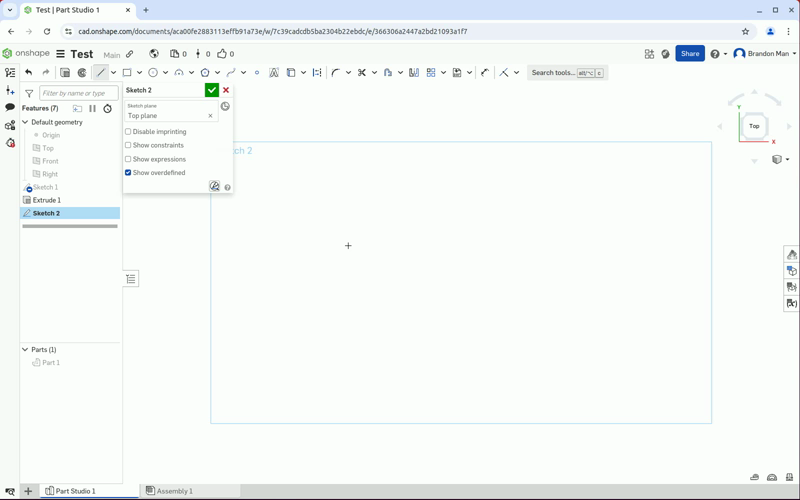
click(348, 245)
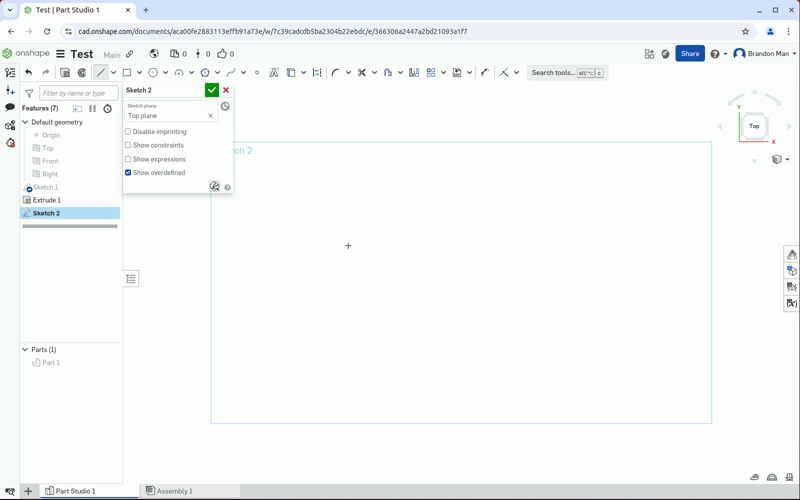
key_up(shift)
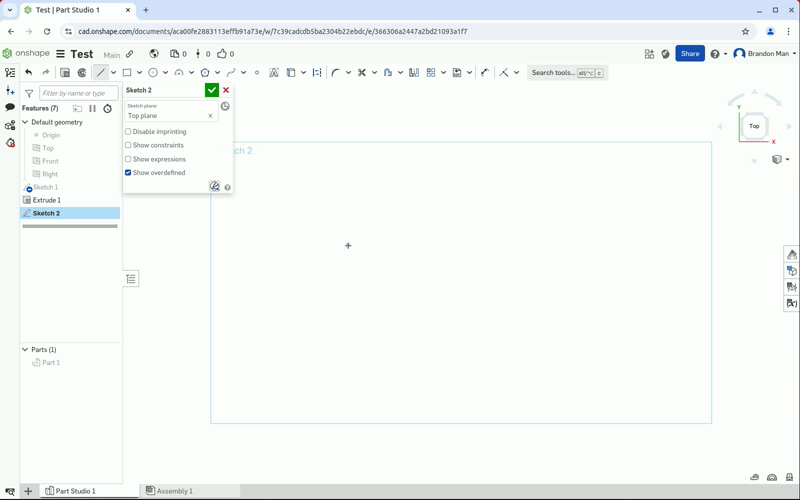
key_down(shift)
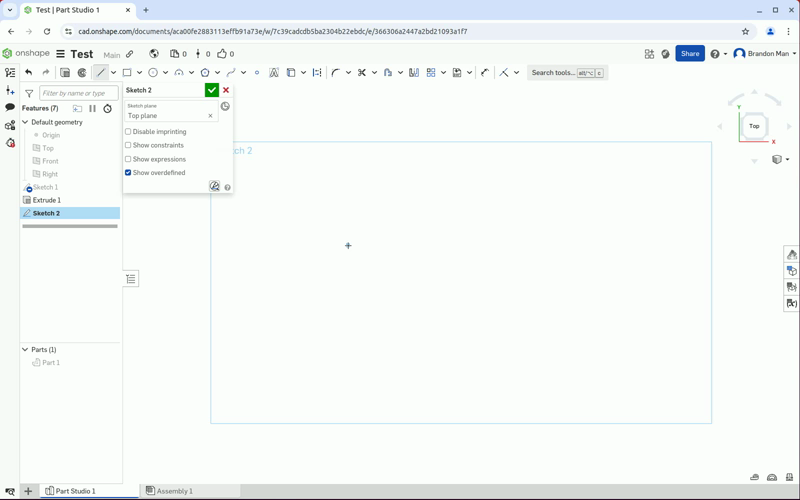
mouse_move(378, 245)
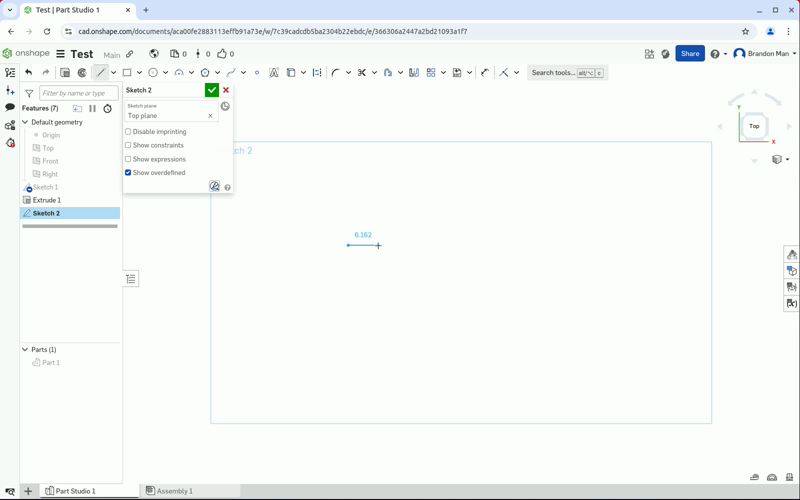
mouse_move(401, 245)
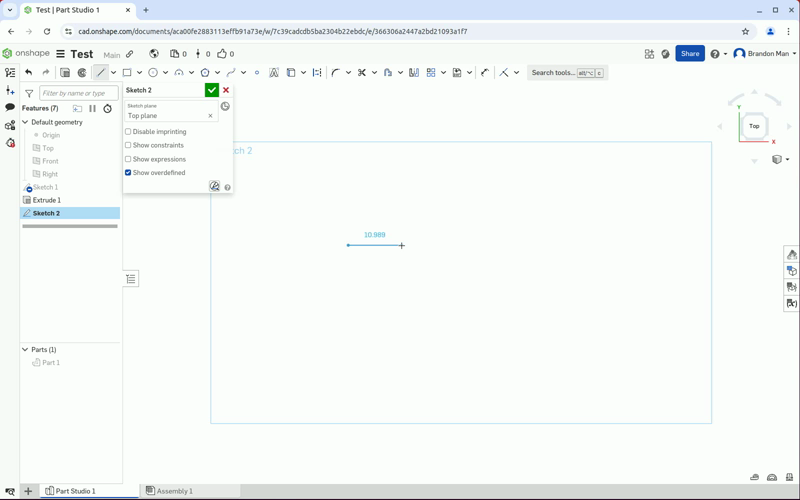
click(401, 245)
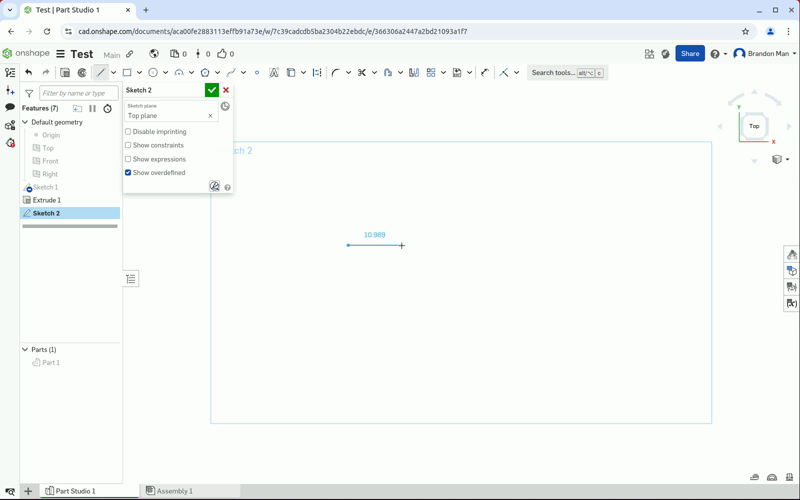
key_up(shift)
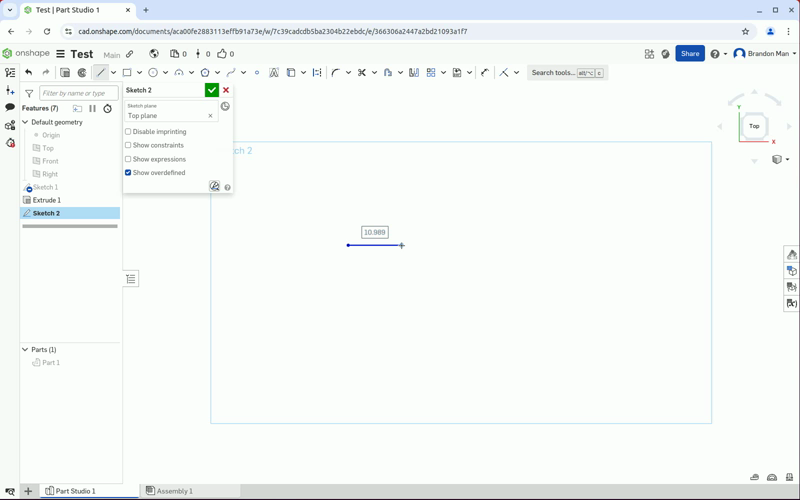
key_down(shift)
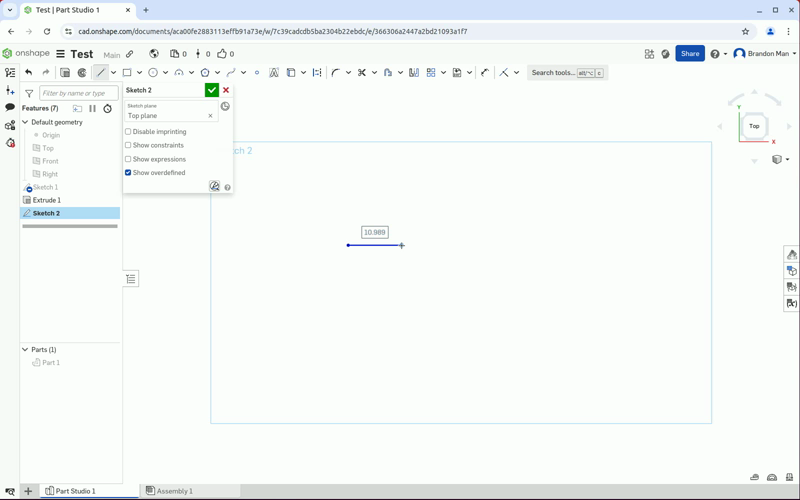
mouse_move(431, 245)
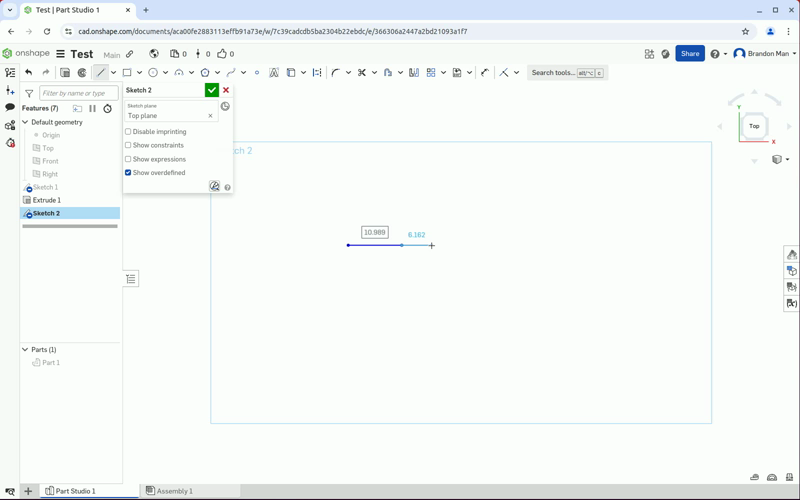
mouse_move(401, 206)
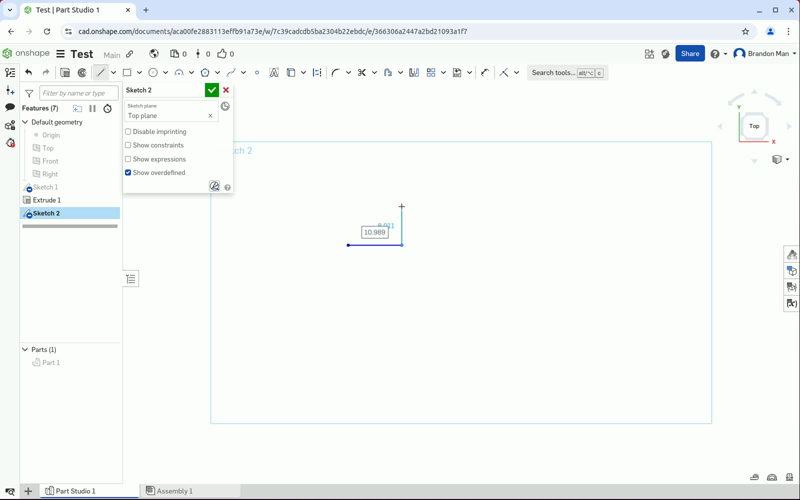
click(401, 206)
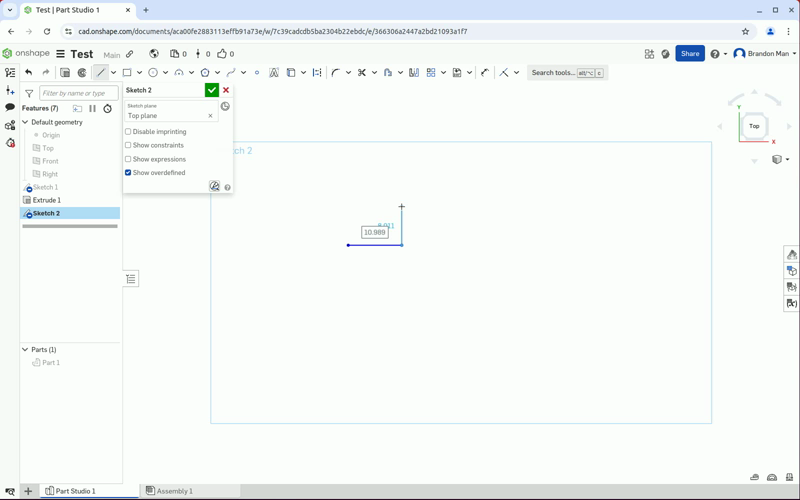
key_up(shift)
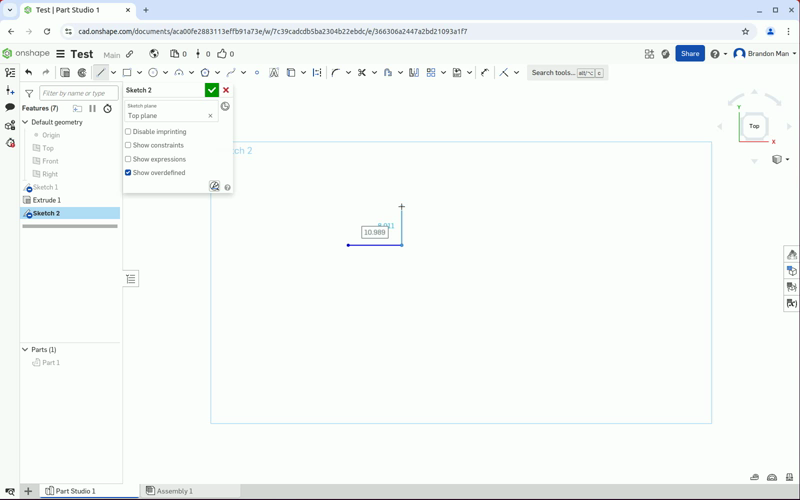
key_down(shift)
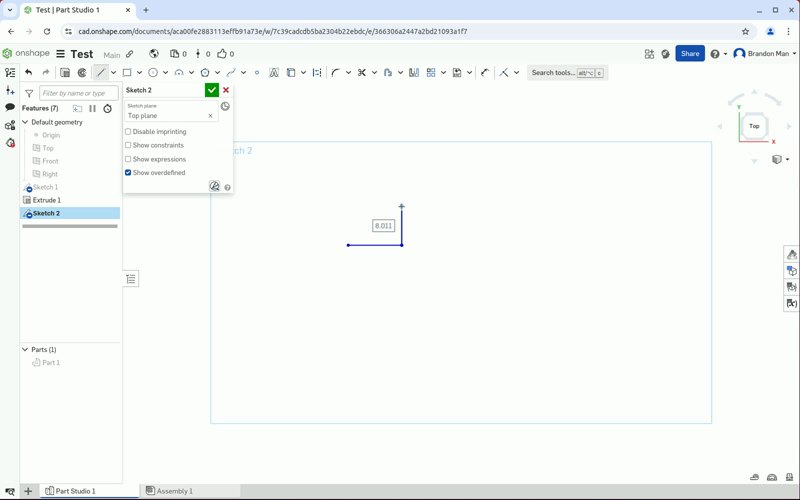
mouse_move(431, 206)
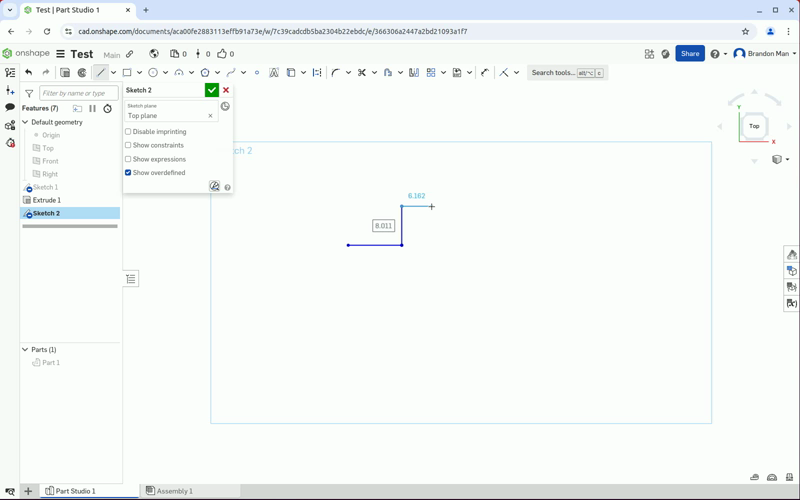
mouse_move(348, 206)
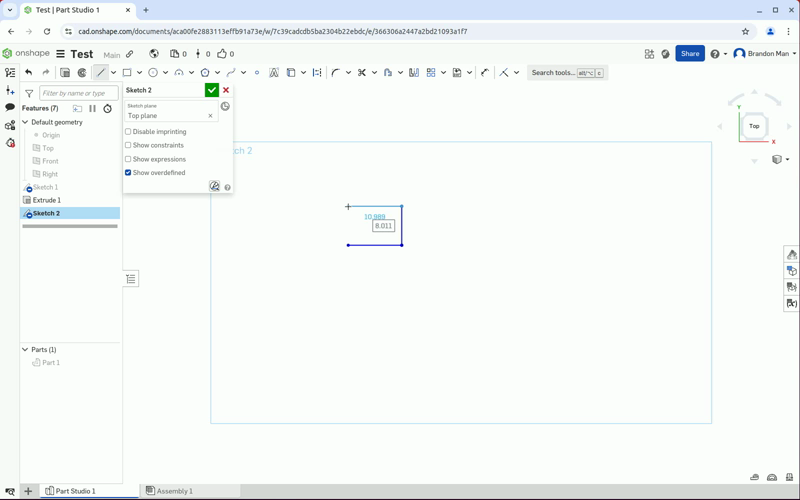
click(348, 206)
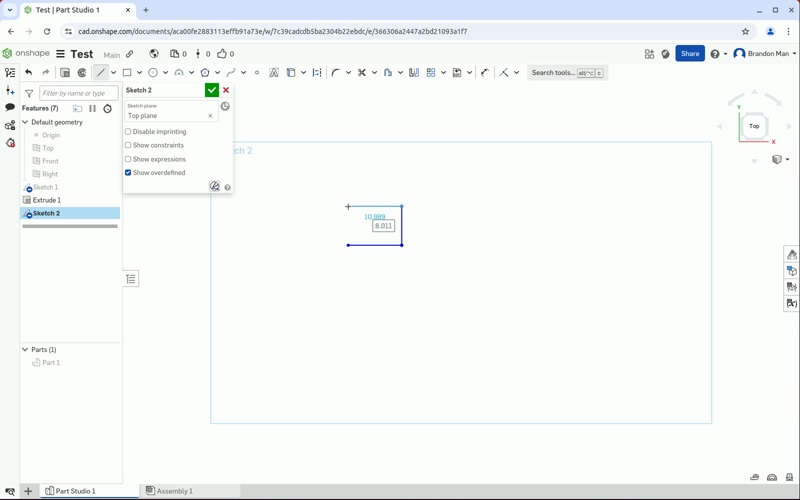
key_up(shift)
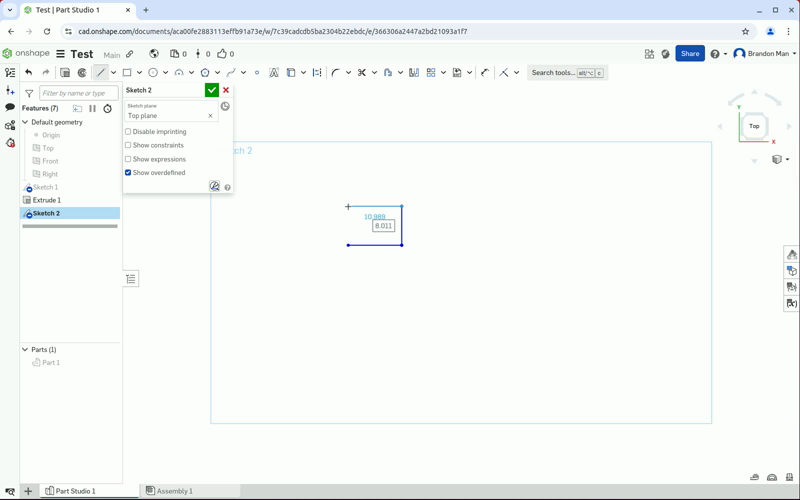
mouse_move(378, 206)
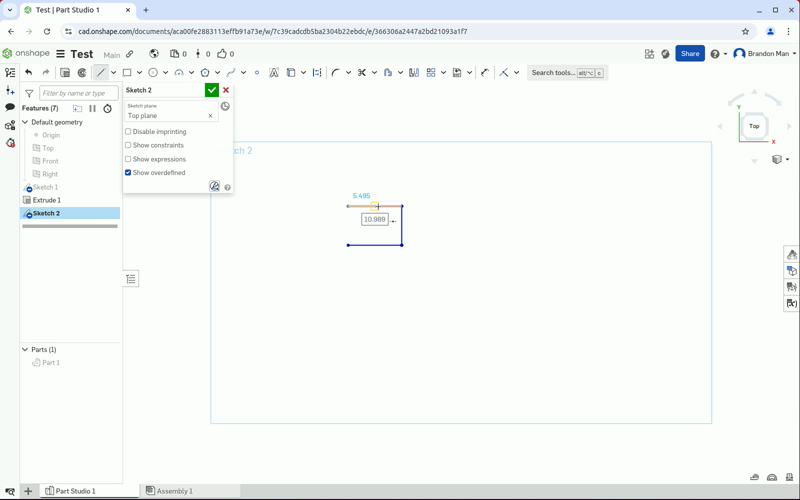
key_down(shift)
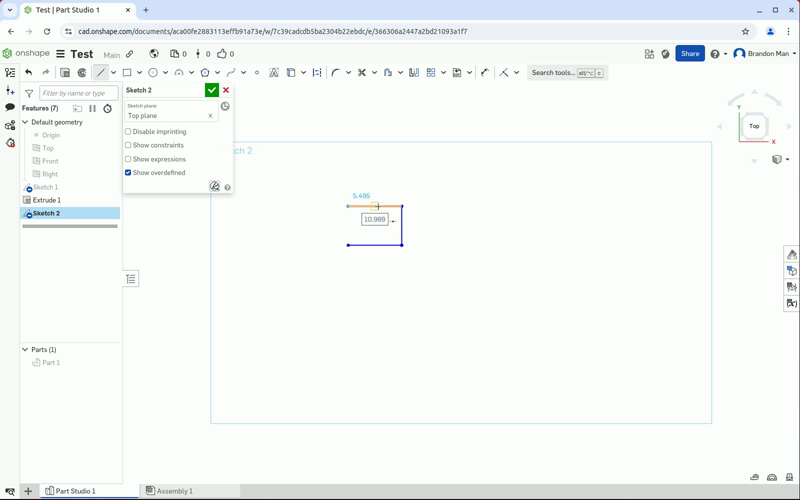
mouse_move(348, 245)
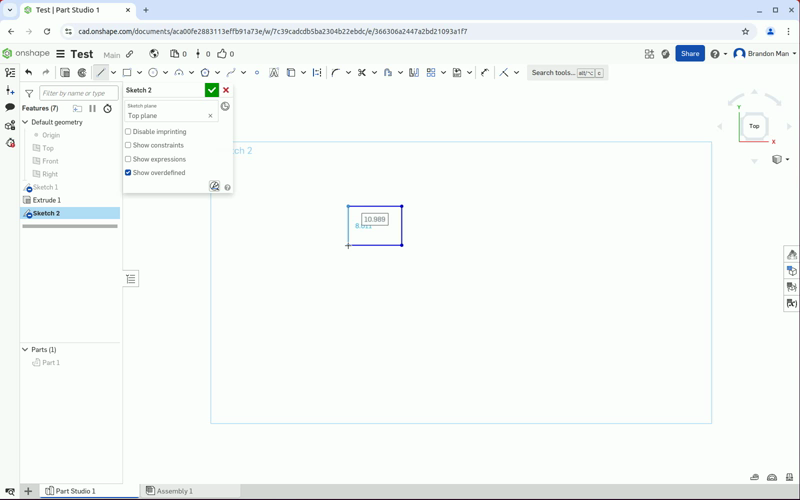
key_up(shift)
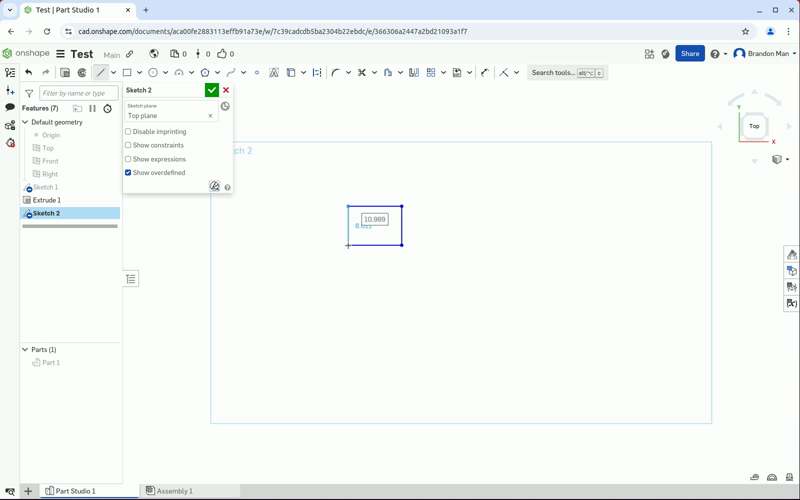
click(348, 245)
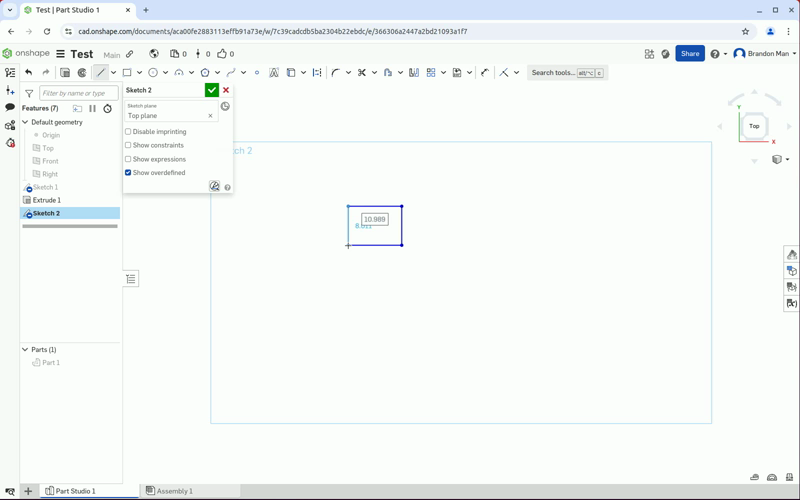
key(esc)
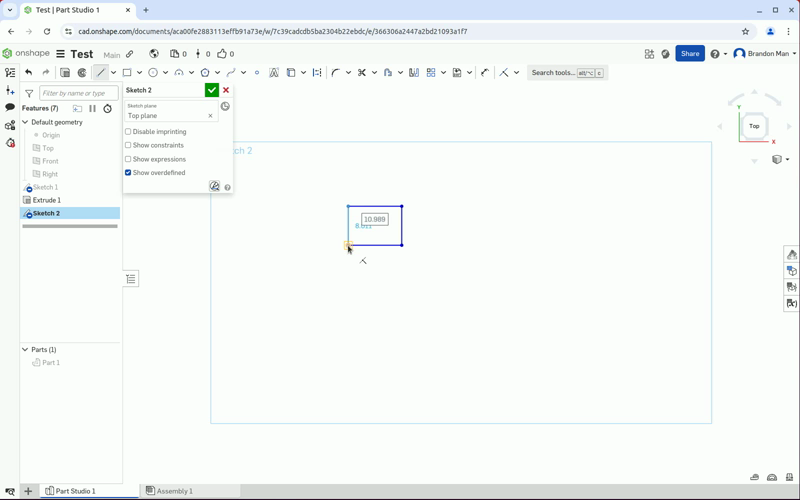
mouse_move(373, 237)
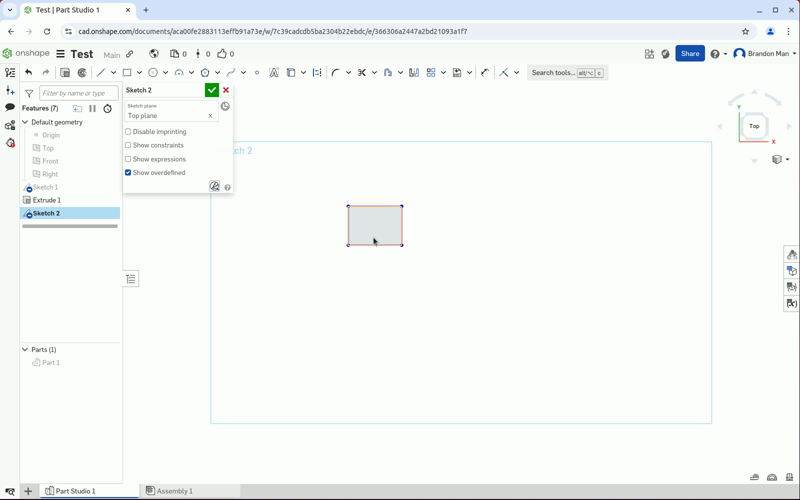
click(373, 237)
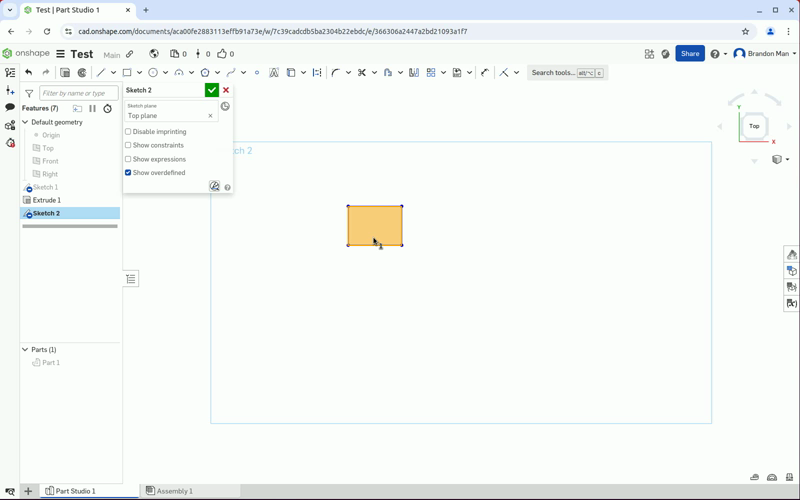
mouse_move(73, 352)
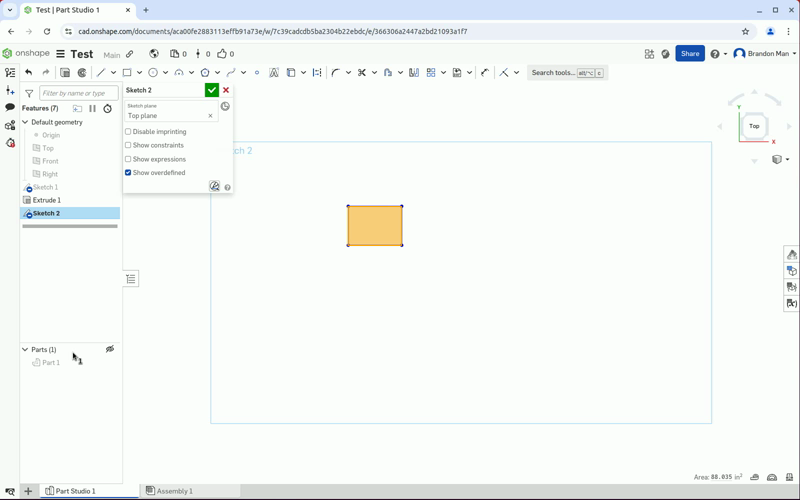
key(shift+y)
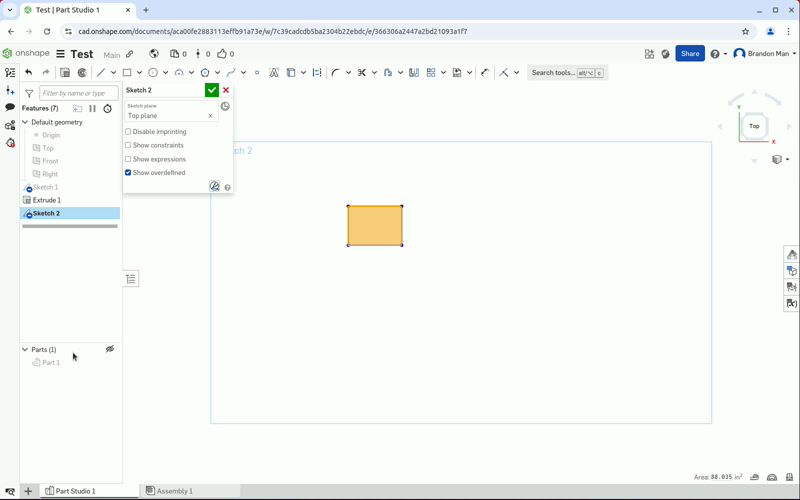
key(shift+e)
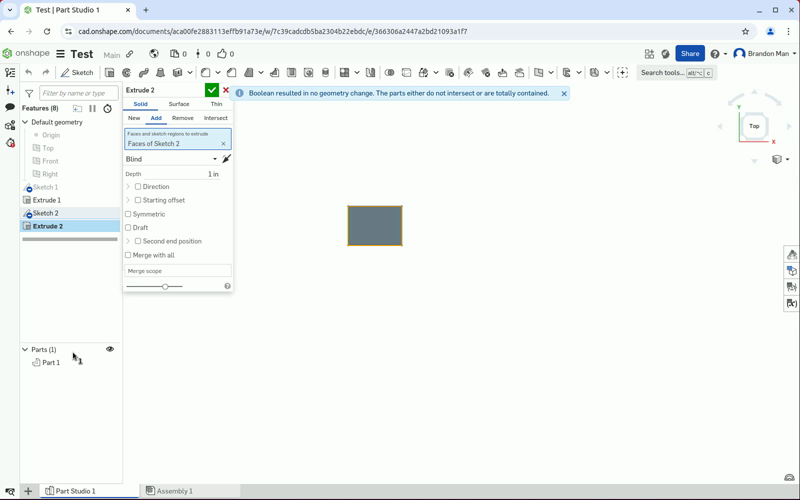
mouse_move(143, 106)
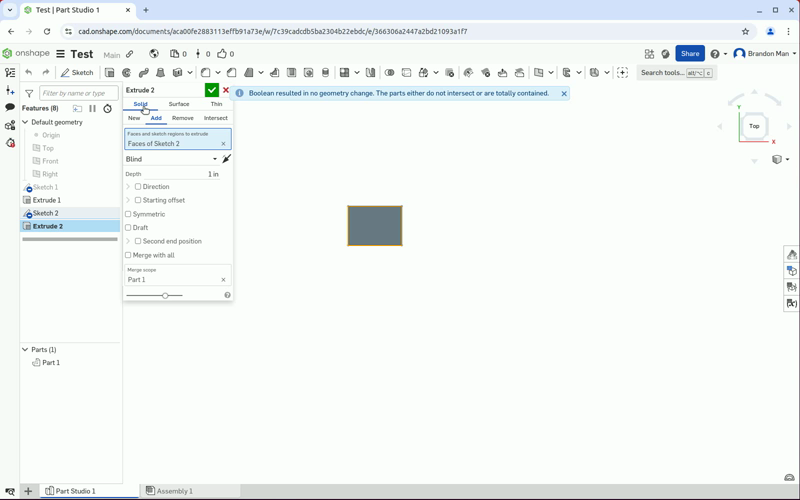
click(143, 106)
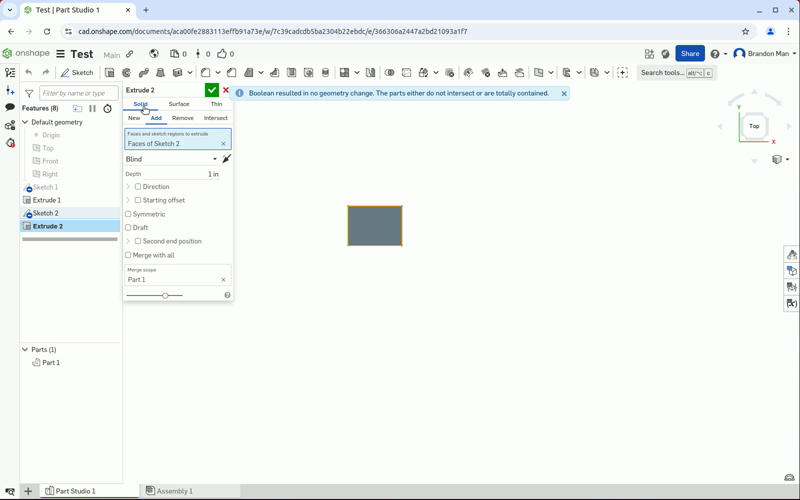
mouse_move(137, 120)
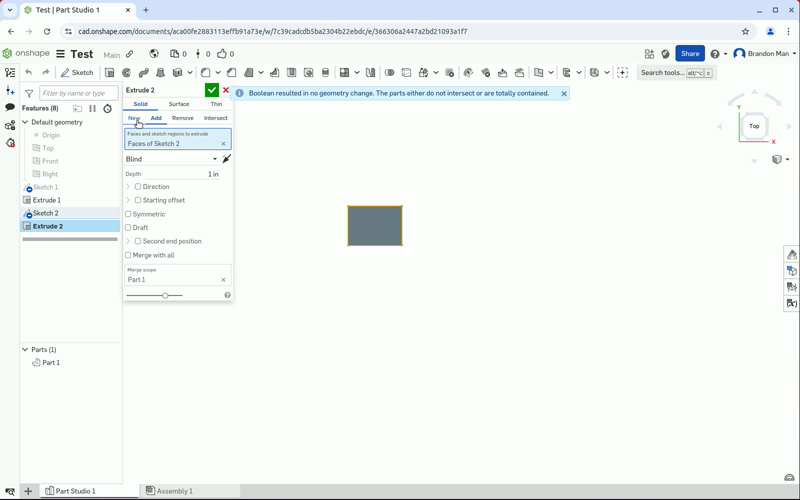
click(137, 120)
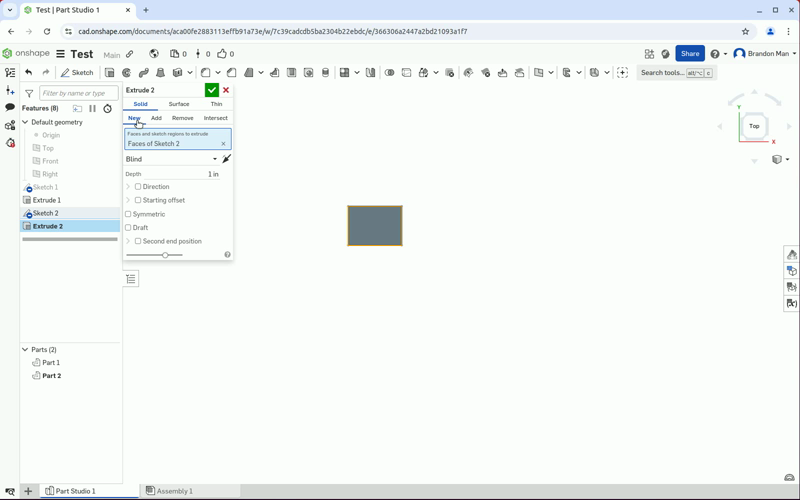
key(tab, 4)
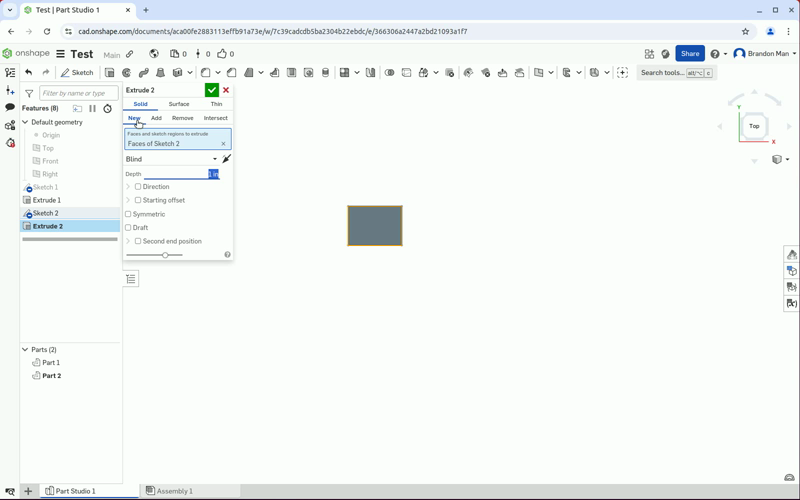
text(-1.444)
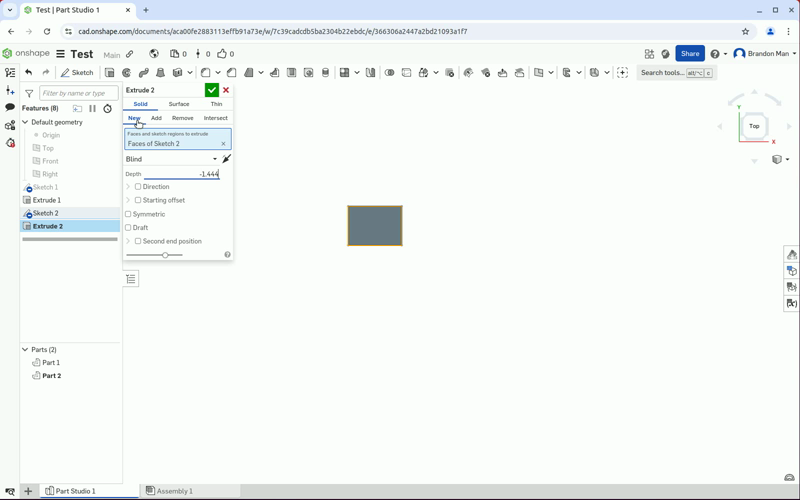
key(enter)
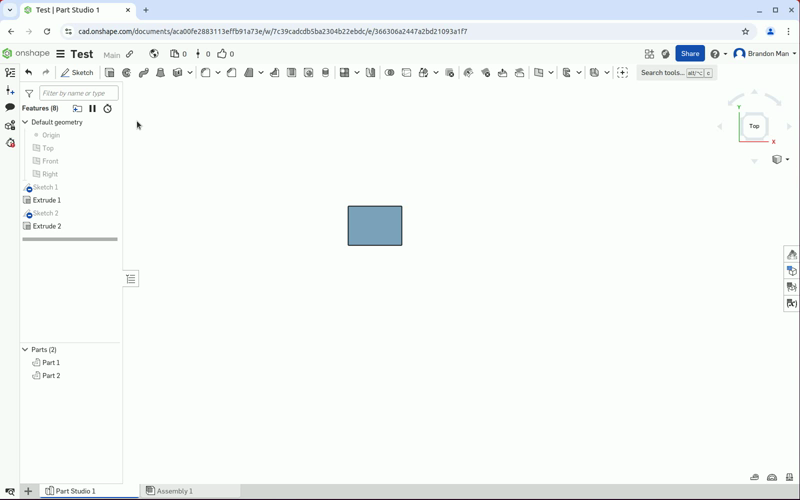
key(shift+h)
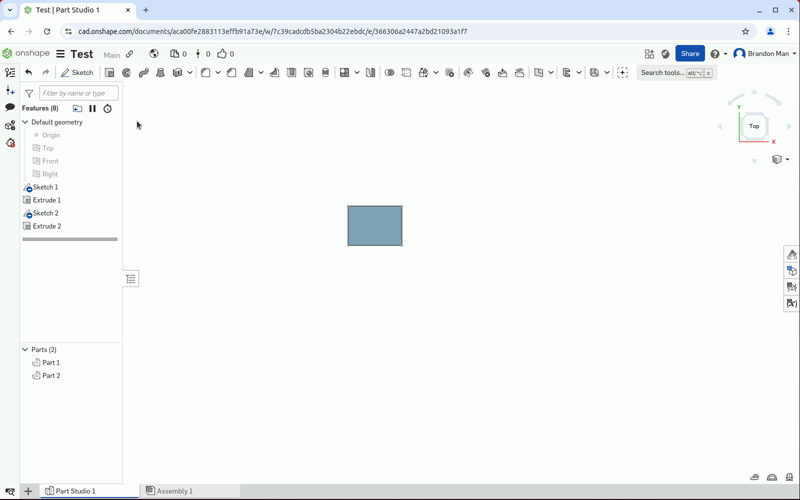
key(shift+h)
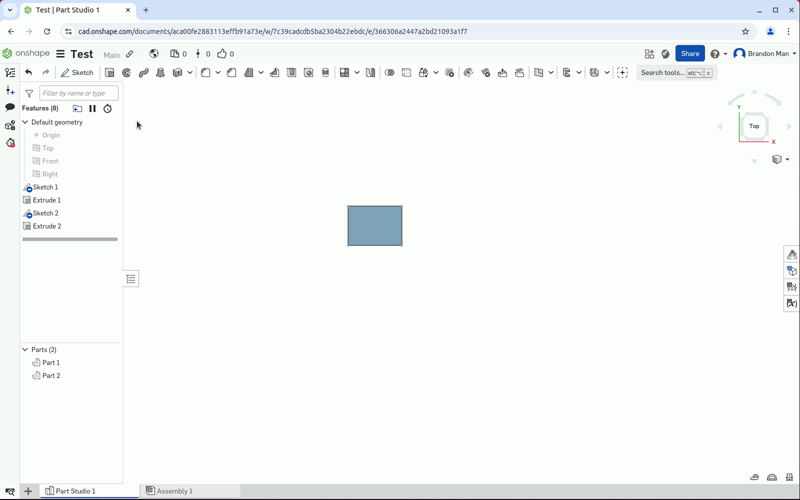
key(shift+7)
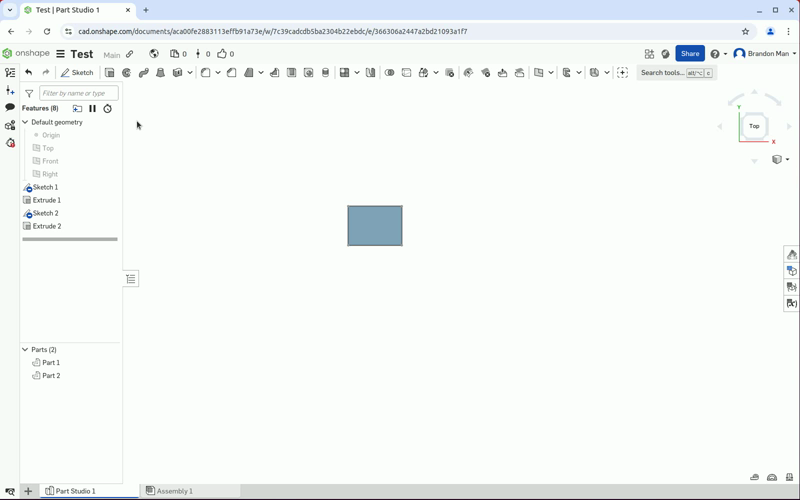
key(up, 3)
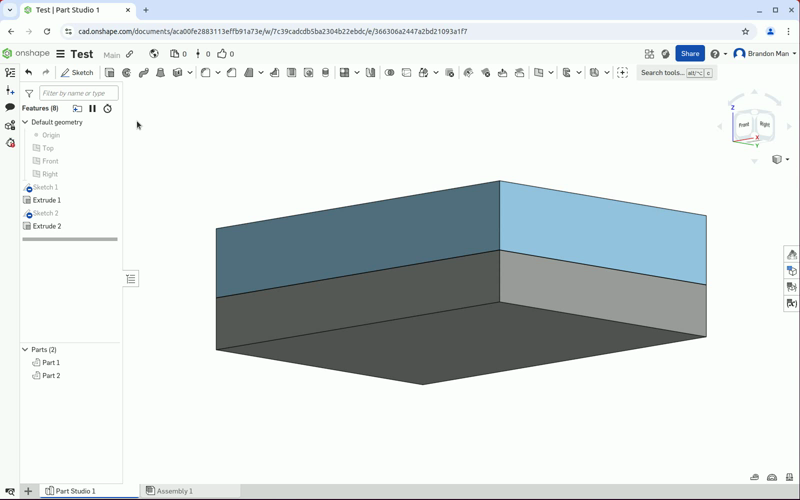
key(left, 3)
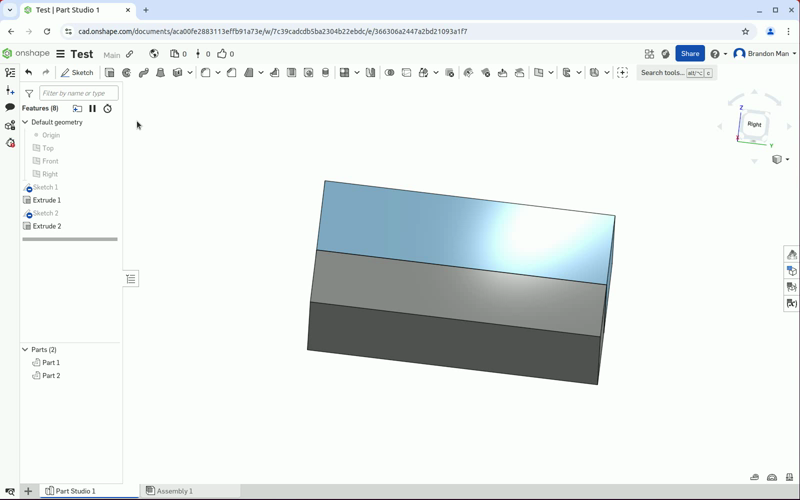
key(right, 3)
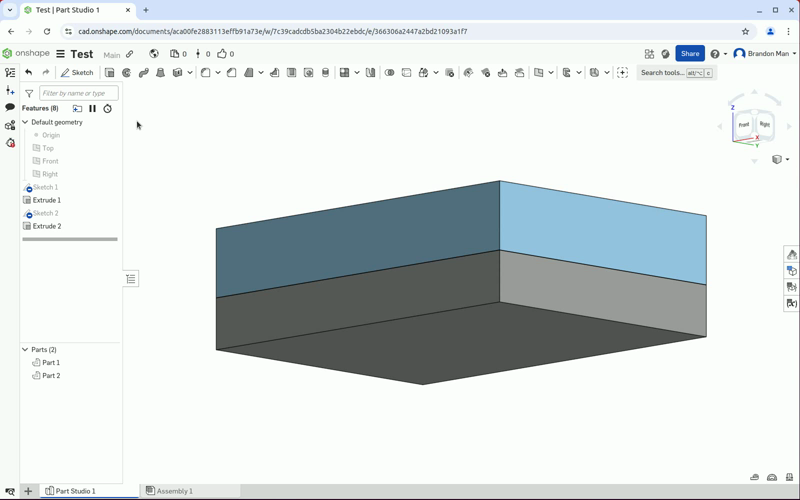
key(down, 3)
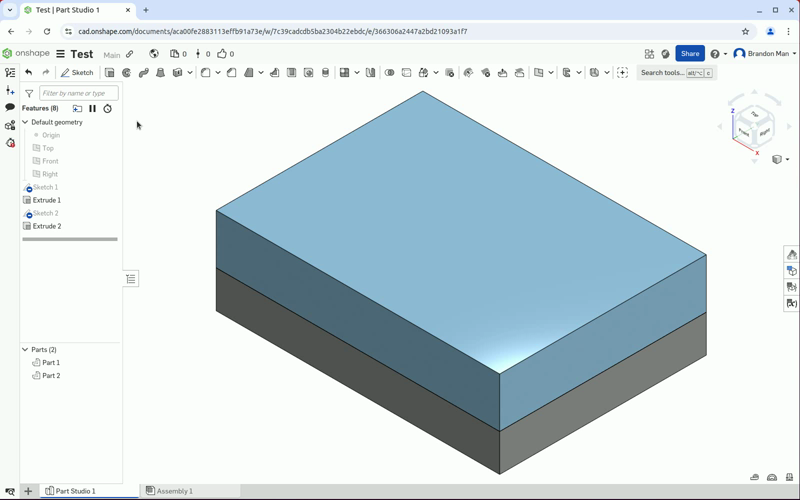
mouse_move(73, 189)
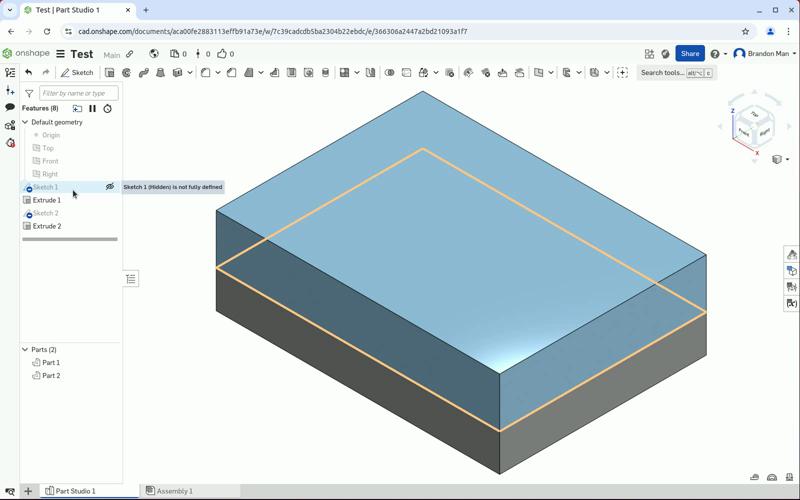
click(73, 189)